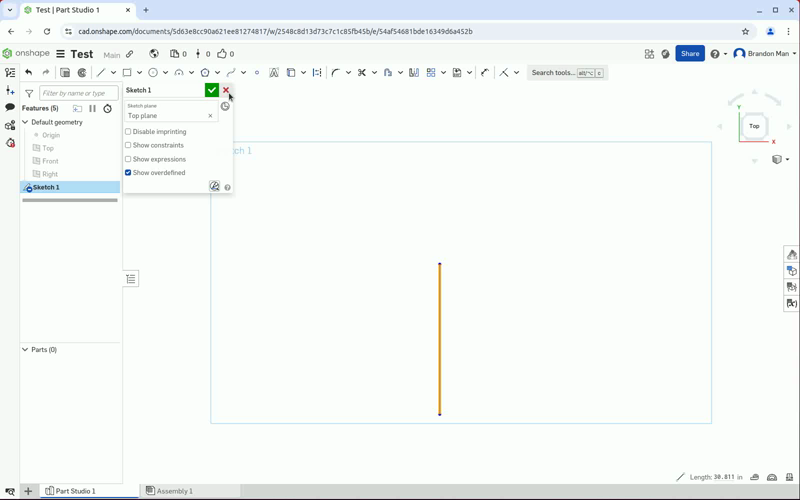
key(shift+h)
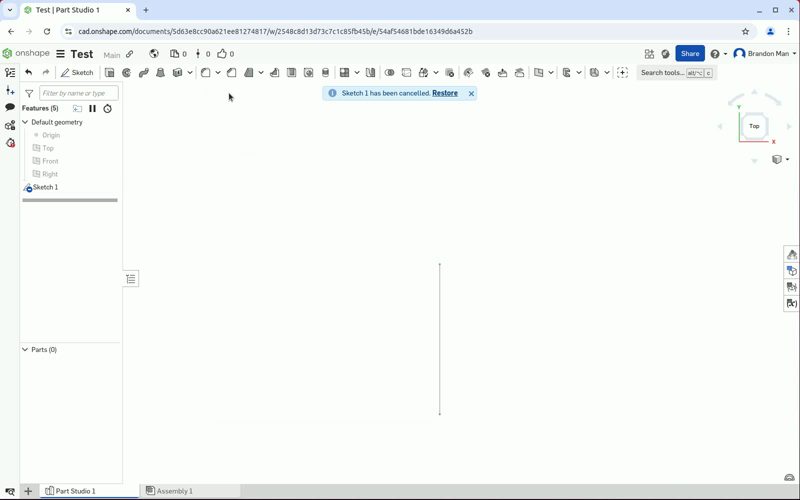
key(shift+s)
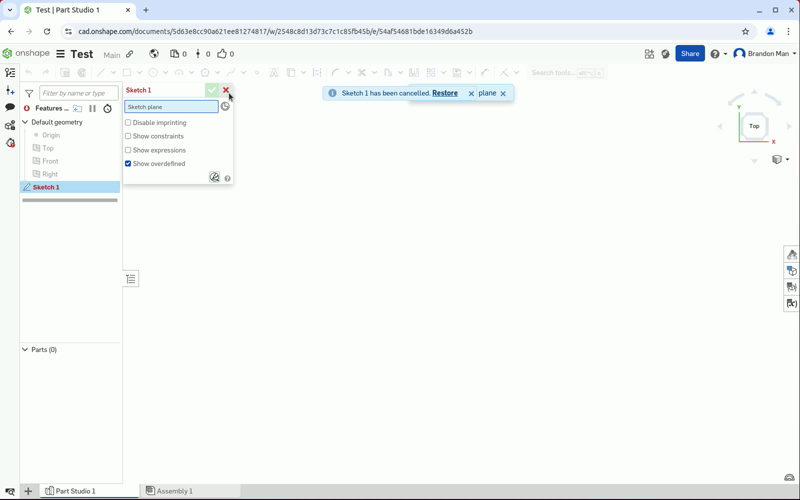
mouse_move(73, 150)
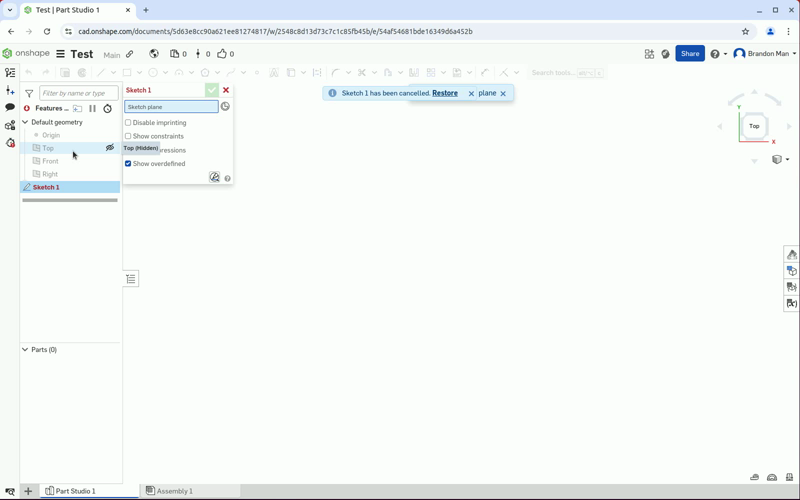
click(73, 150)
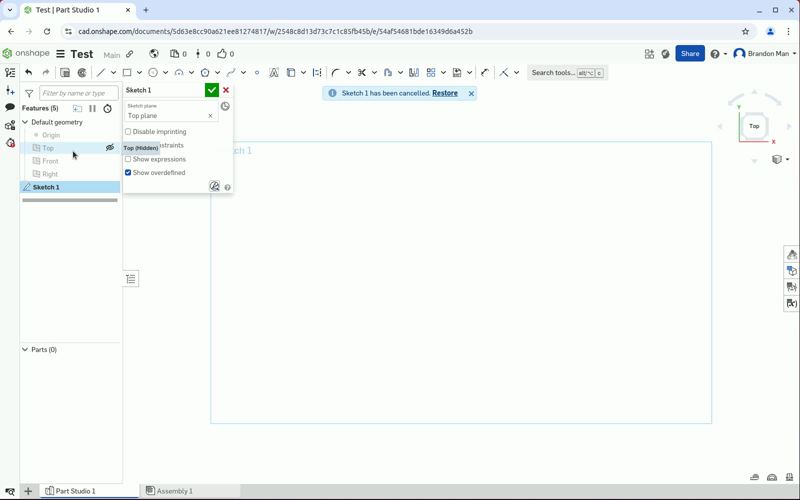
mouse_move(73, 352)
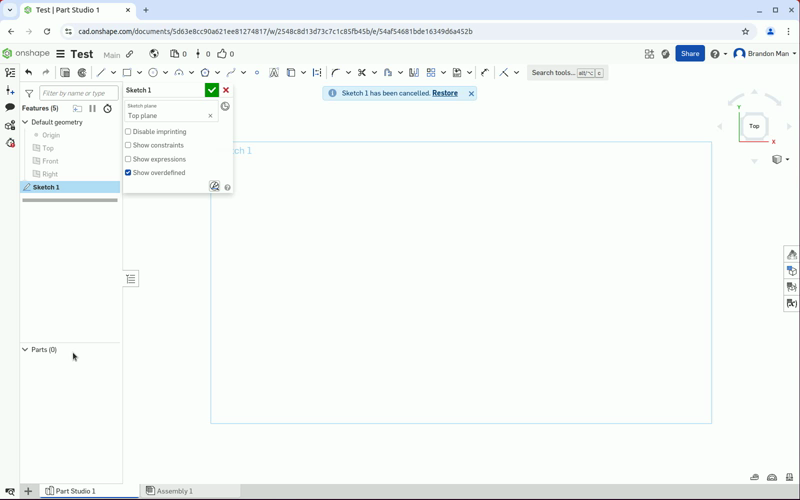
key(y)
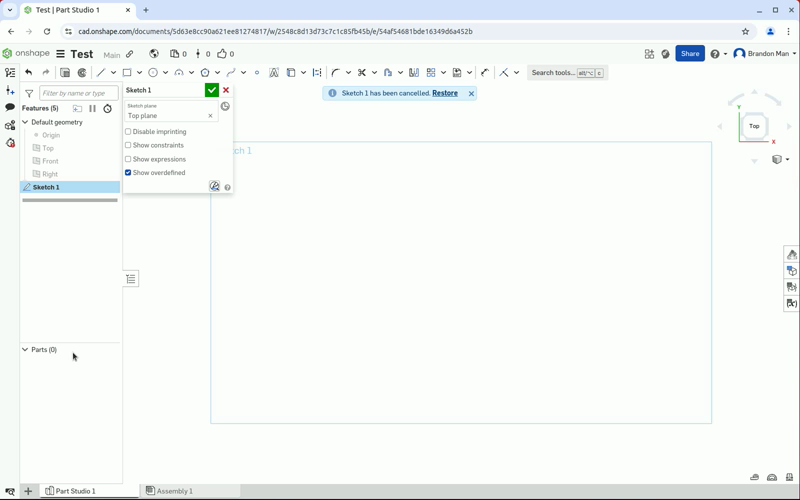
key(c)
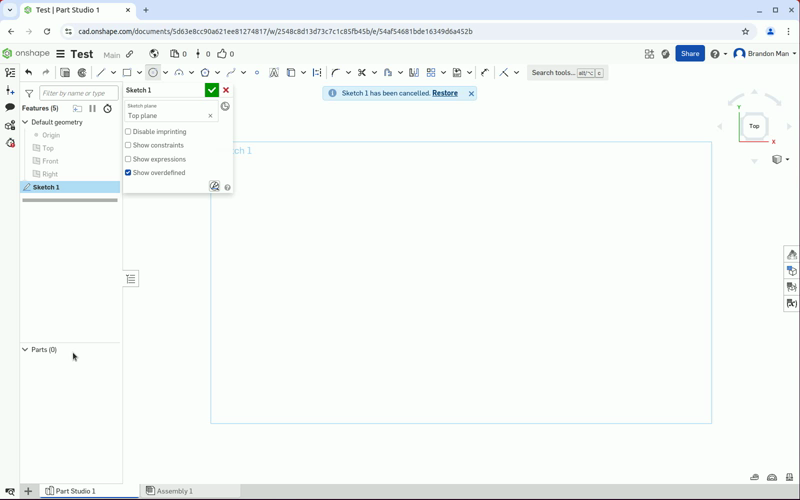
key_down(shift)
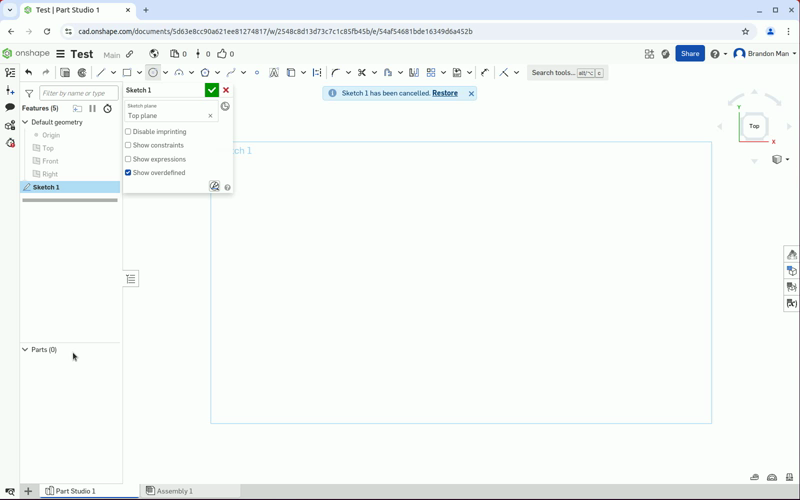
mouse_move(460, 282)
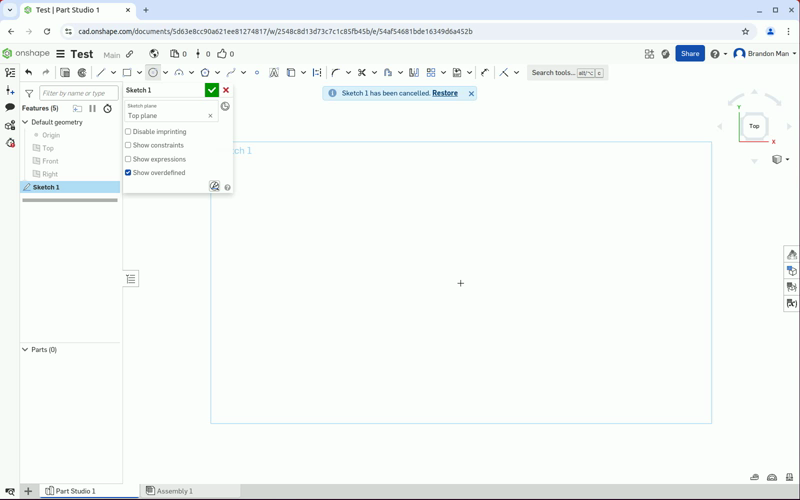
click(460, 282)
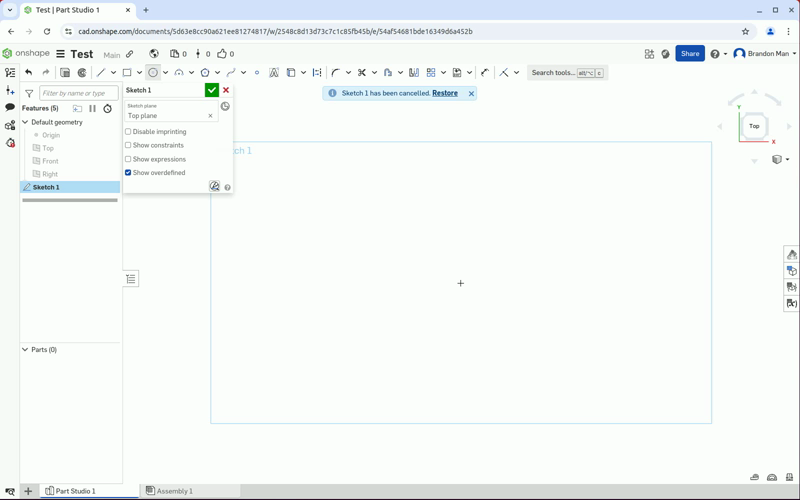
key_up(shift)
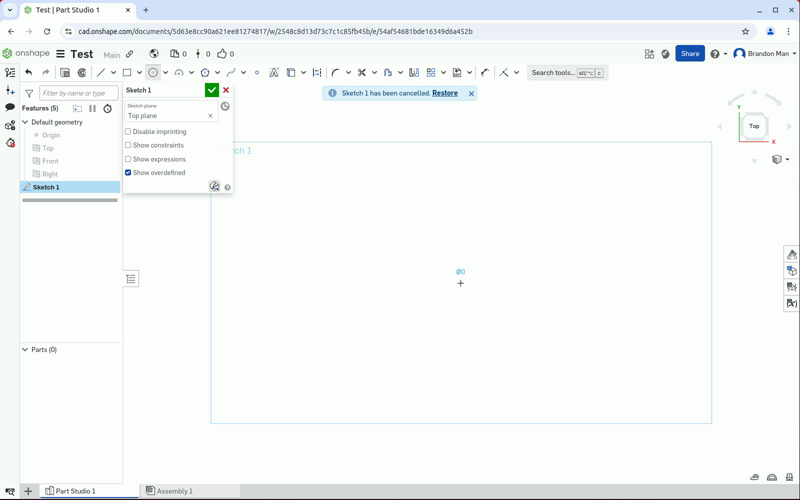
mouse_move(464, 282)
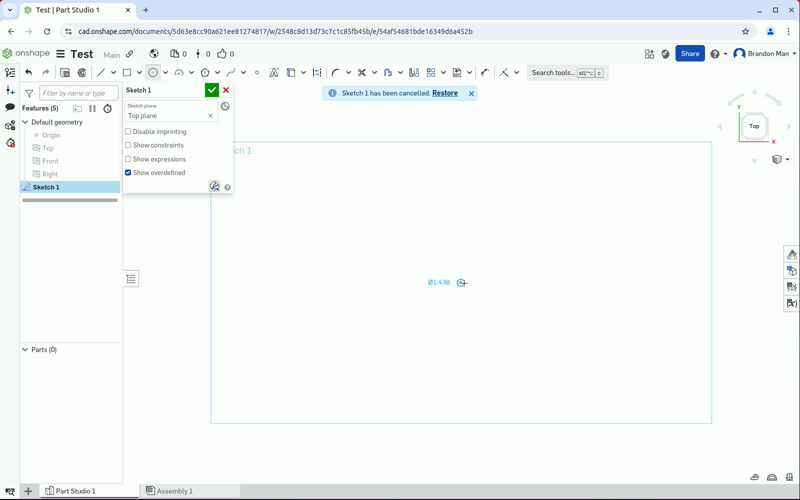
click(464, 282)
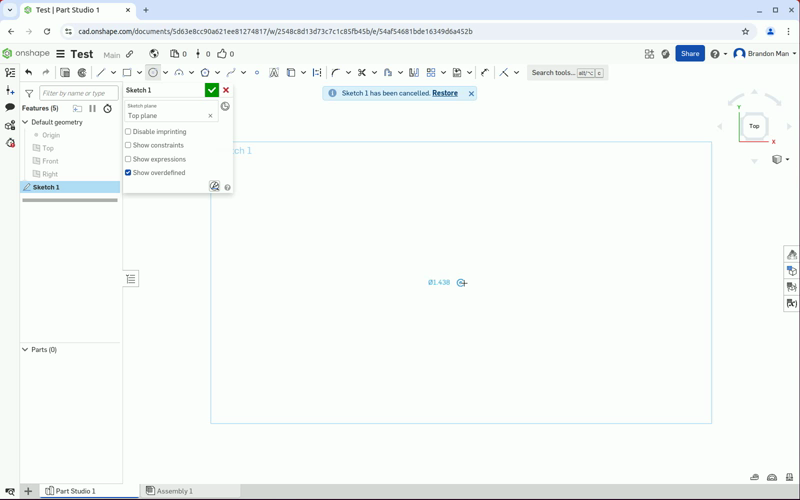
key(esc)
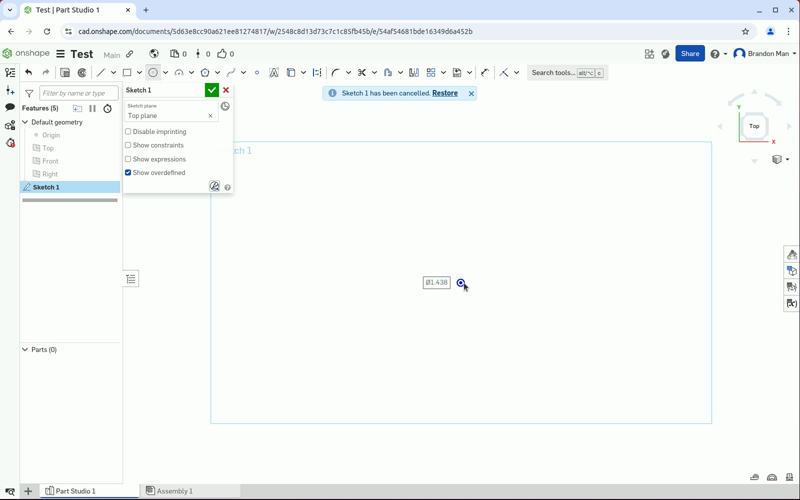
mouse_move(462, 284)
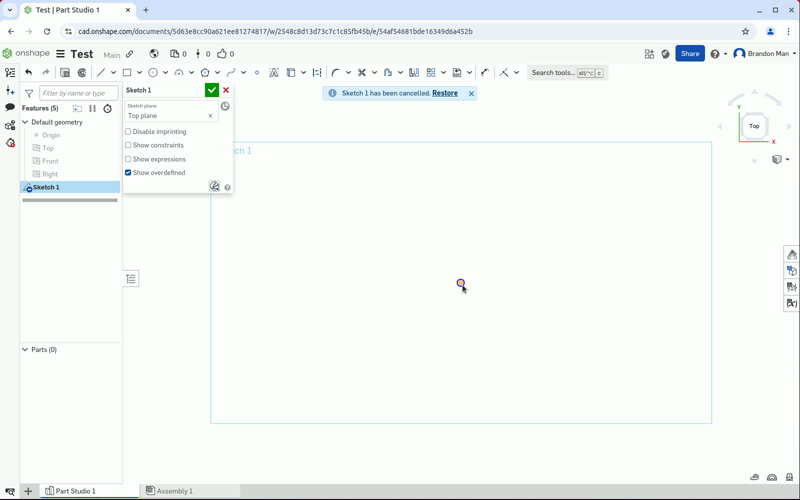
scroll(6)
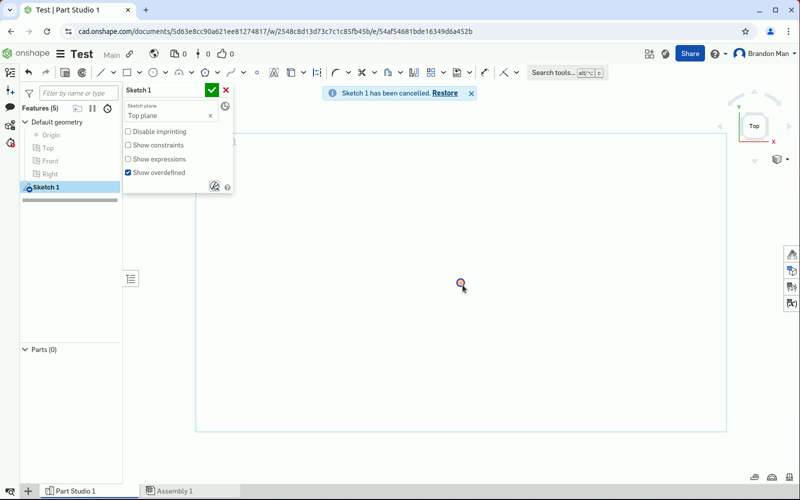
scroll(6)
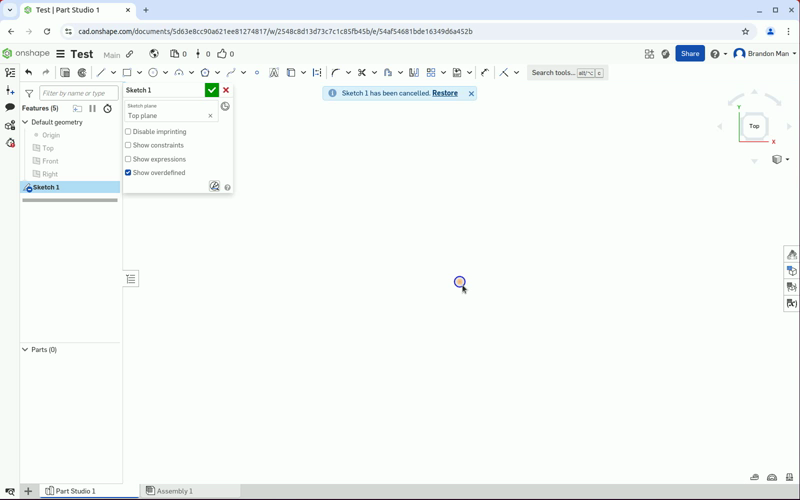
scroll(6)
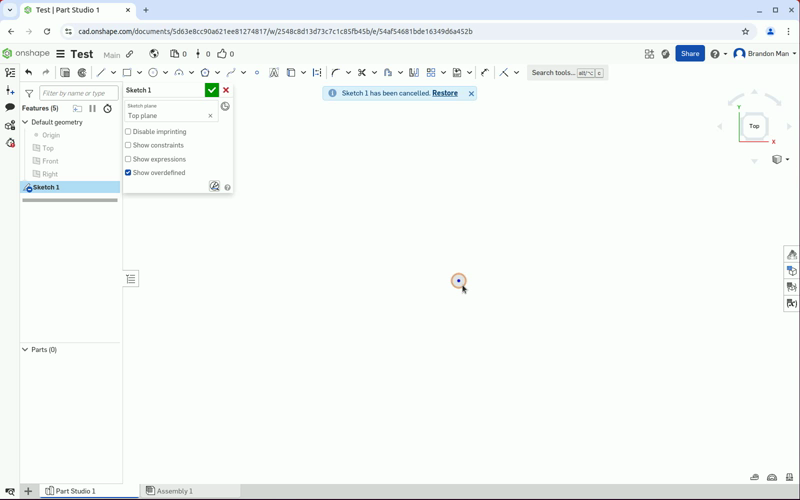
scroll(6)
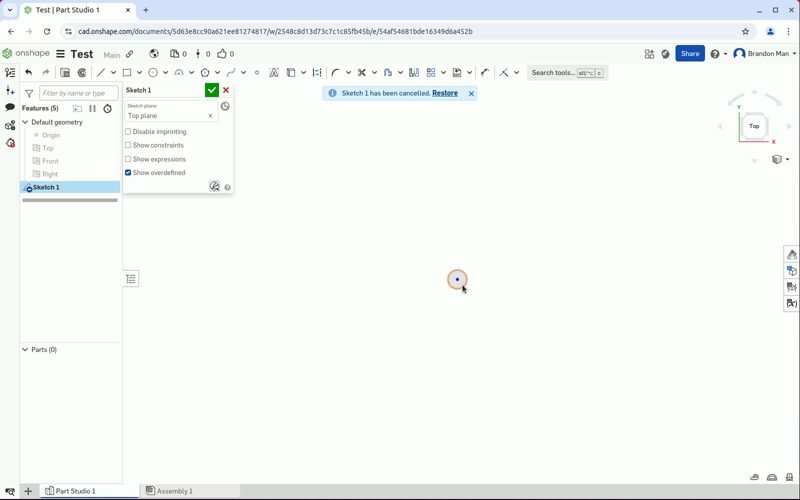
scroll(6)
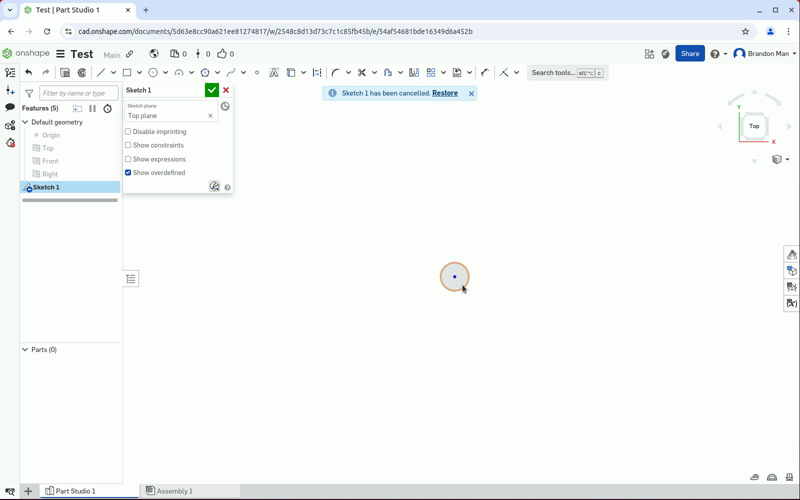
scroll(6)
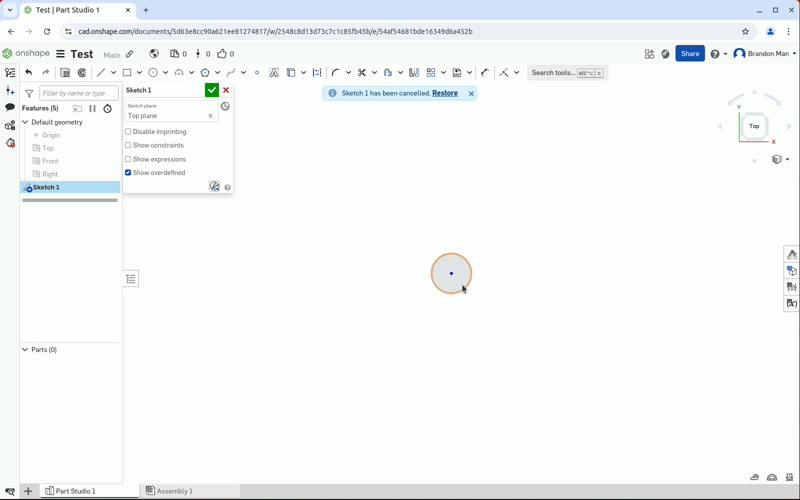
scroll(6)
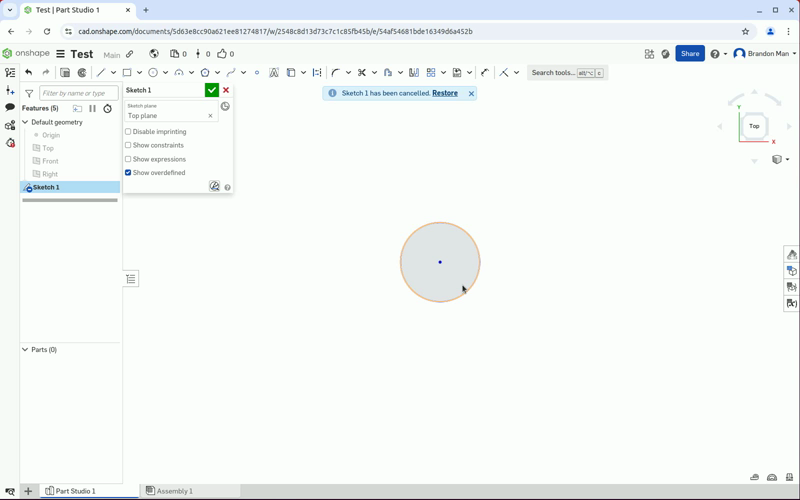
click(462, 284)
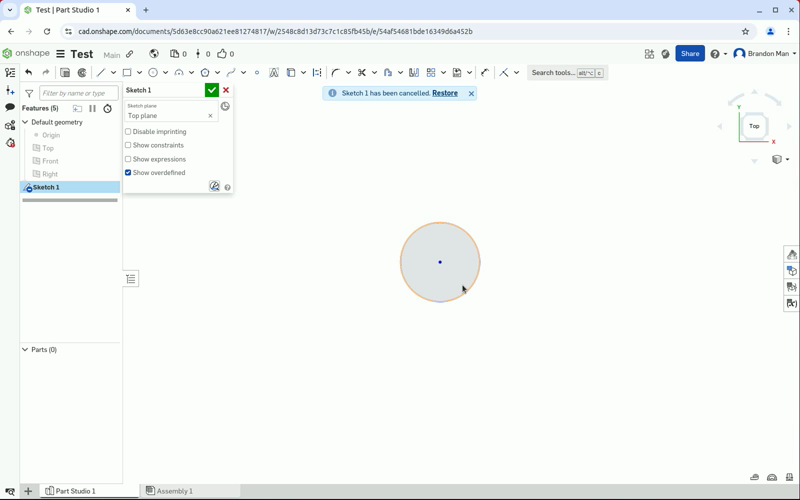
scroll(-6)
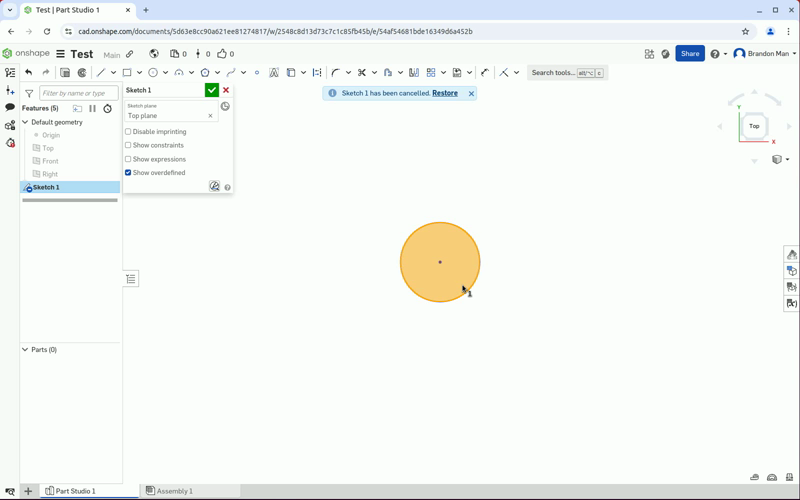
scroll(-6)
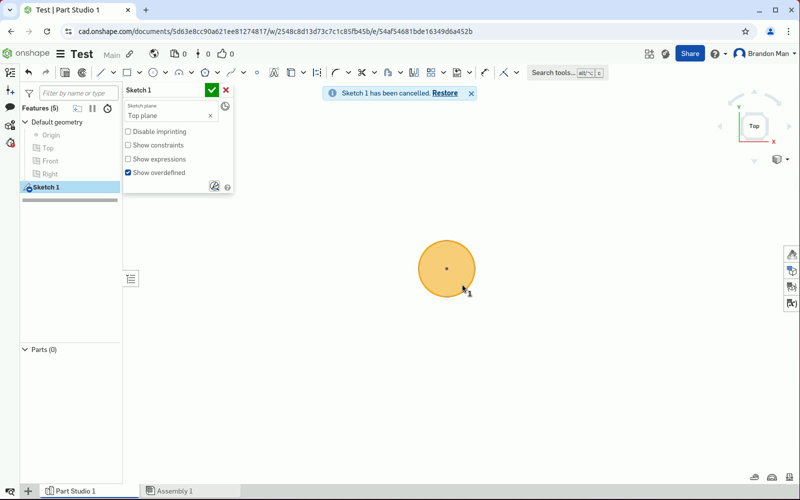
scroll(-6)
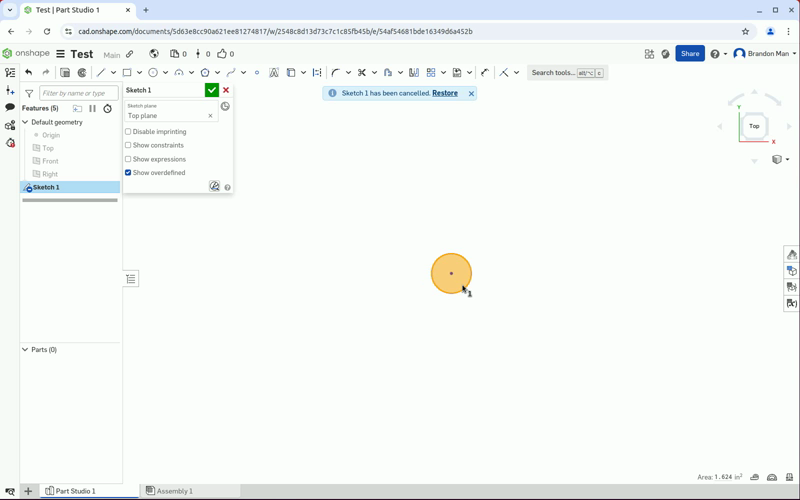
scroll(-6)
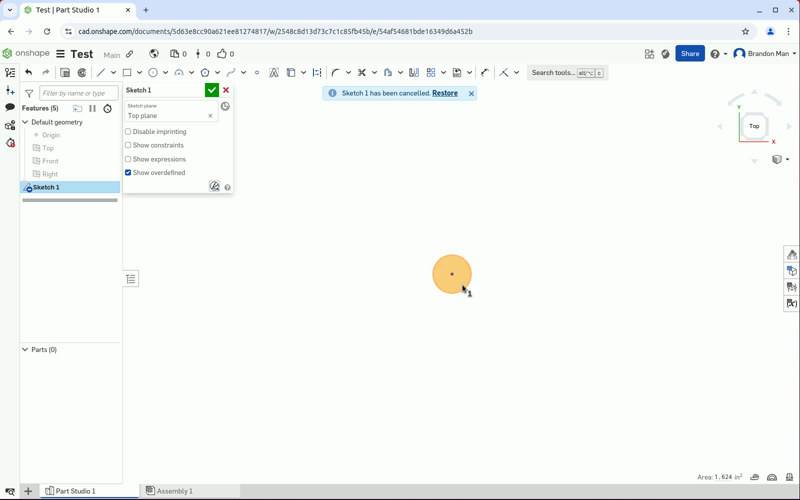
scroll(-6)
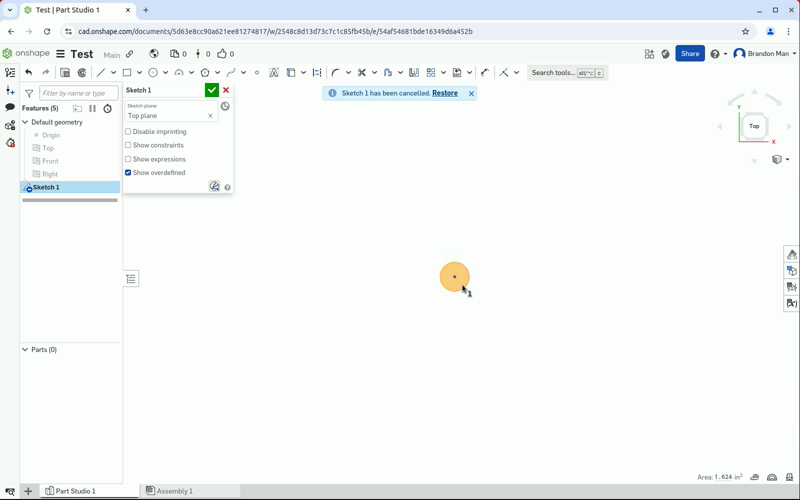
scroll(-6)
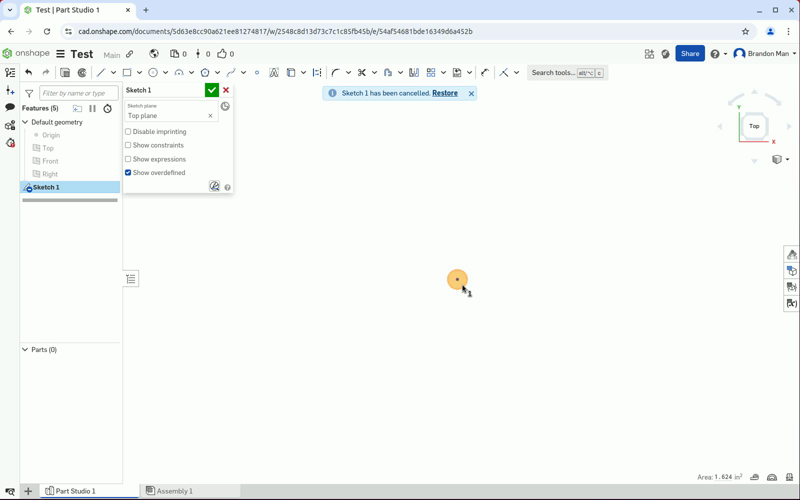
scroll(-6)
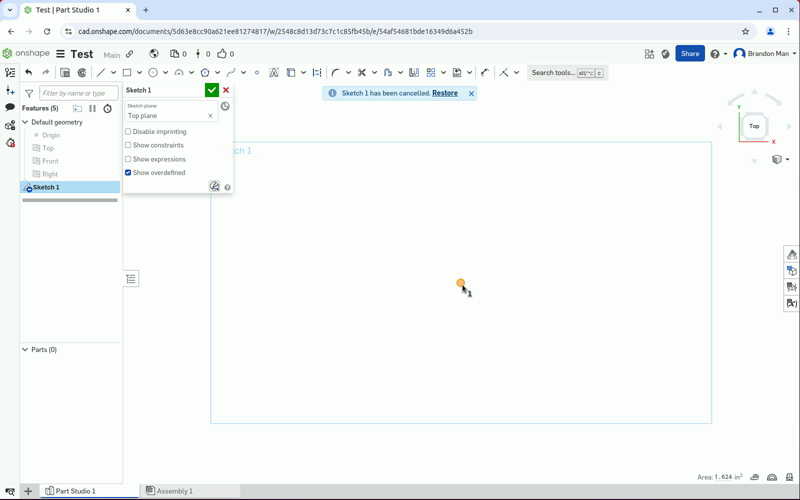
mouse_move(73, 352)
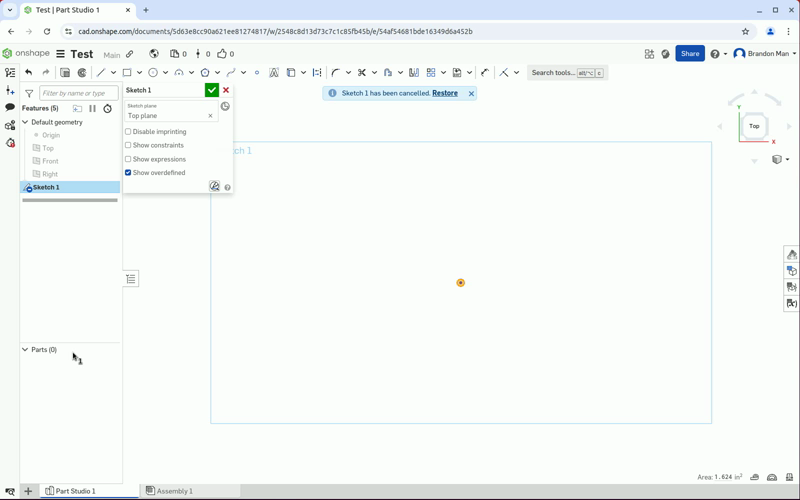
key(shift+y)
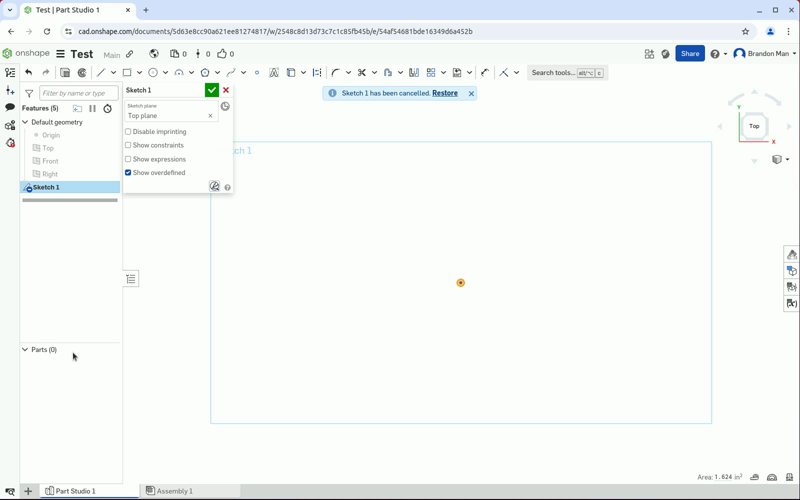
key(shift+e)
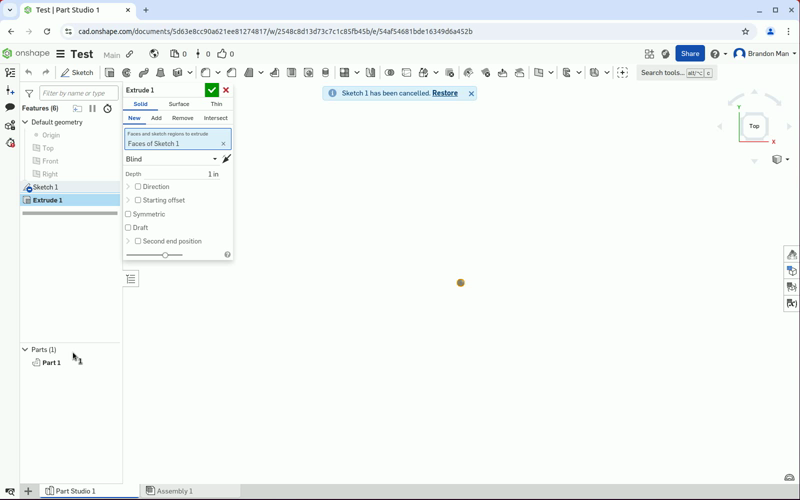
mouse_move(143, 106)
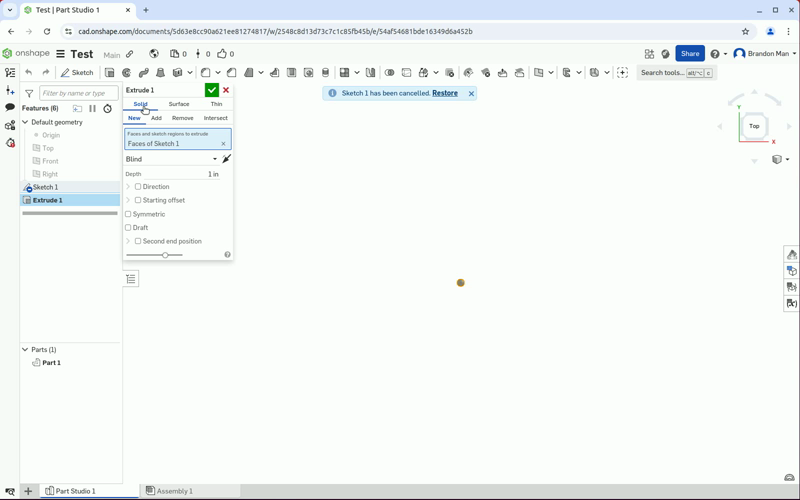
click(143, 106)
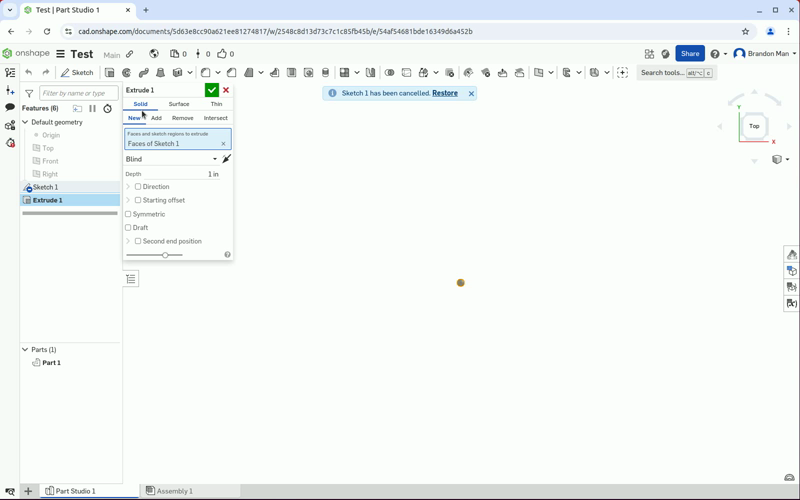
mouse_move(137, 120)
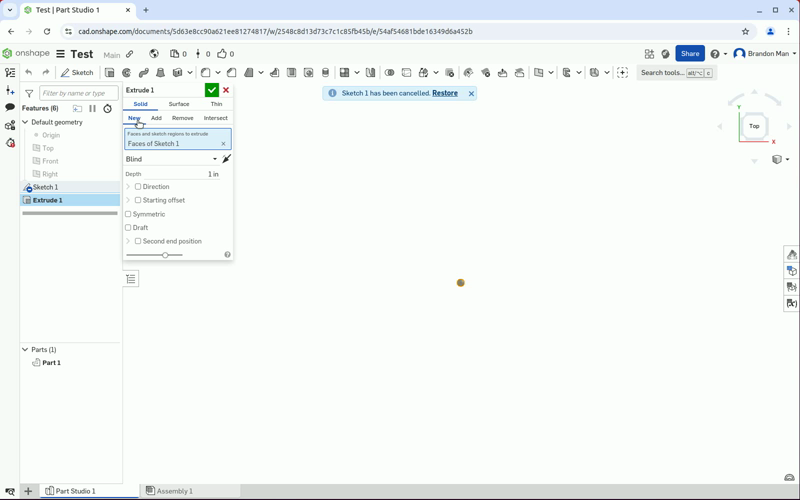
click(137, 120)
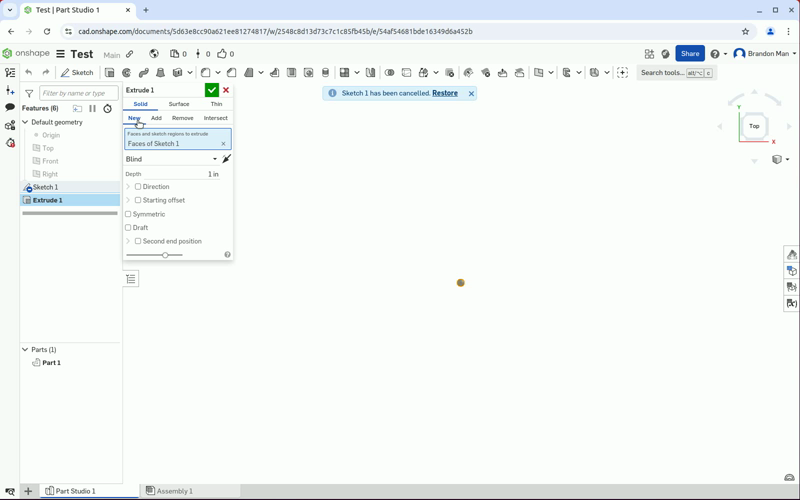
key(tab, 4)
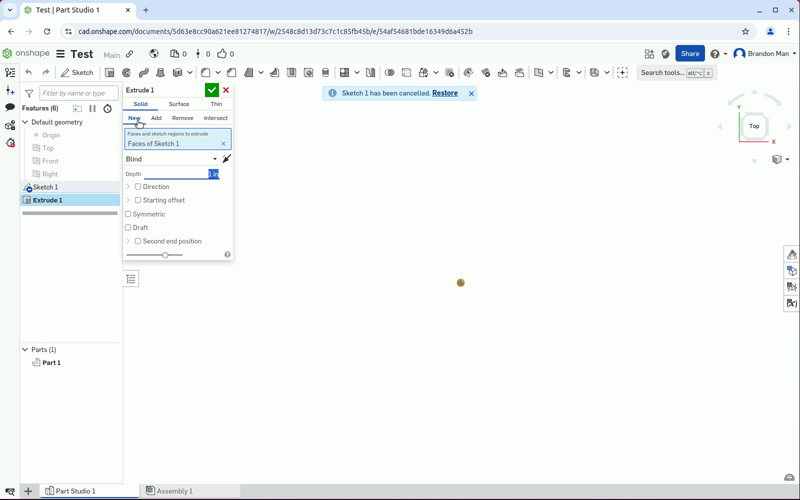
text(21.905)
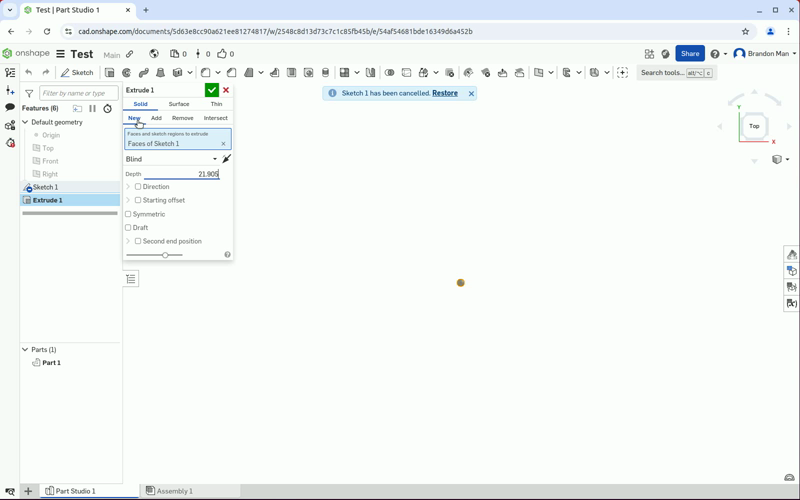
key(enter)
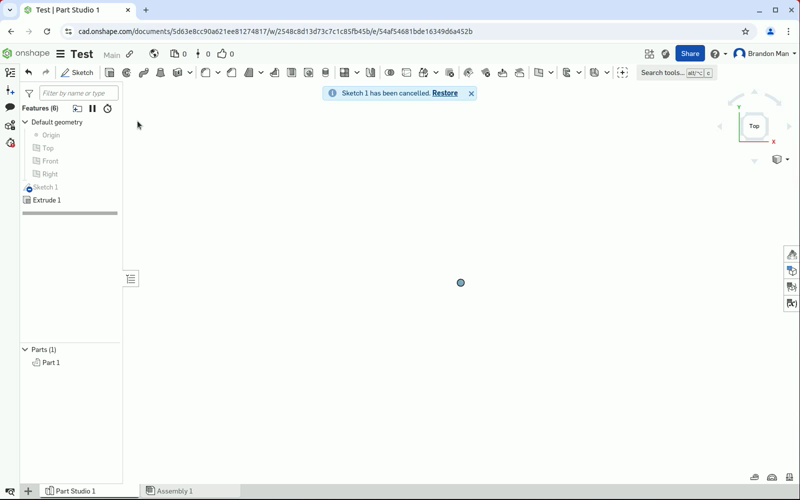
key(shift+h)
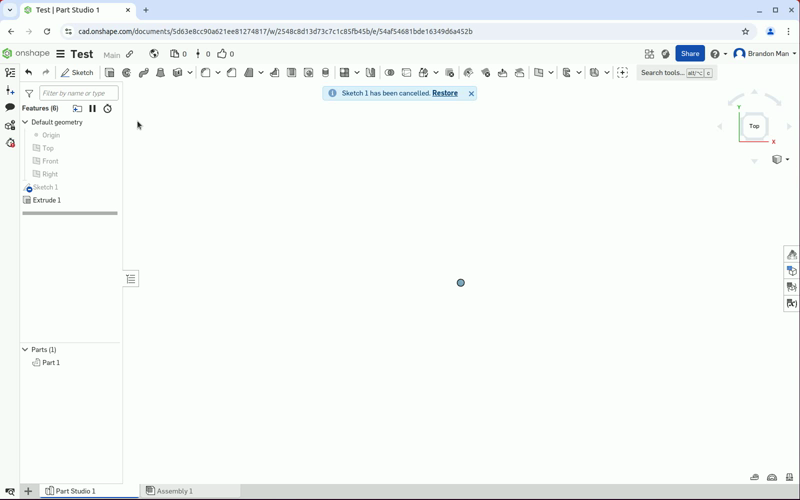
key(shift+h)
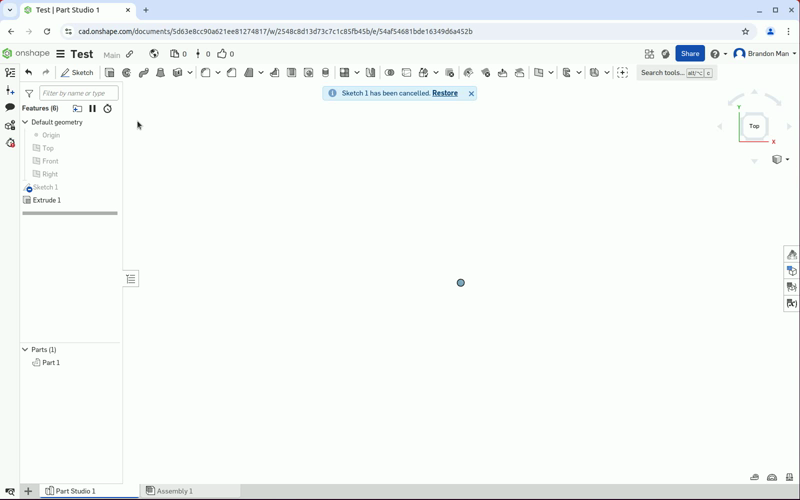
mouse_move(73, 189)
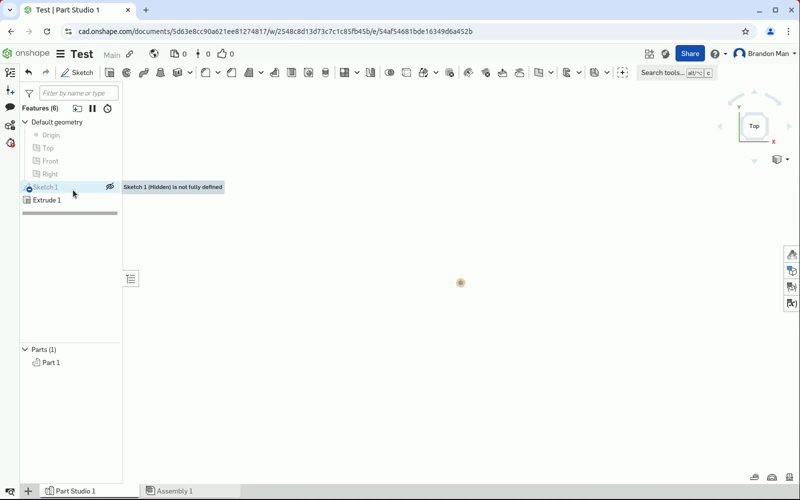
click(73, 189)
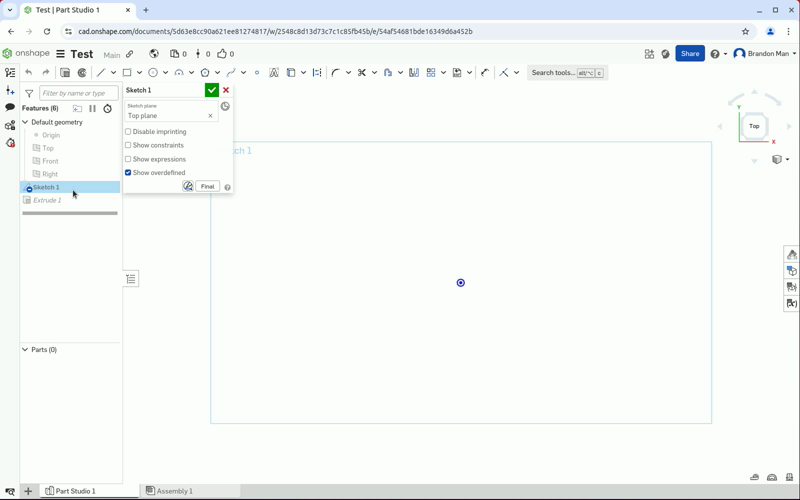
mouse_move(229, 92)
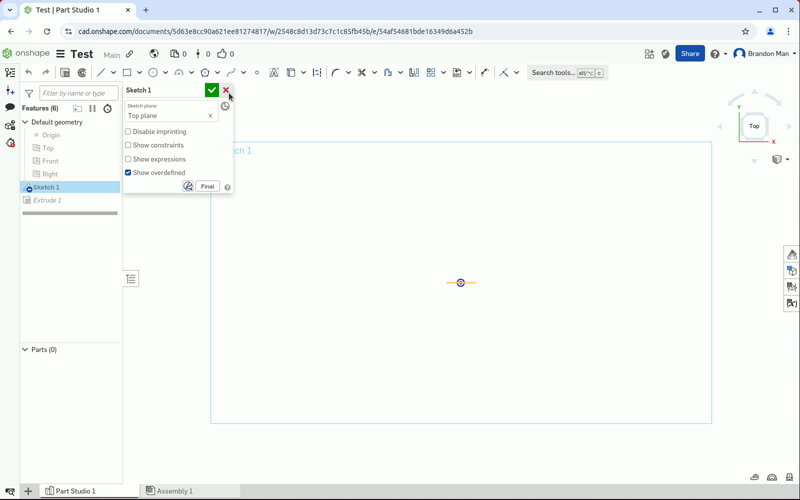
click(229, 92)
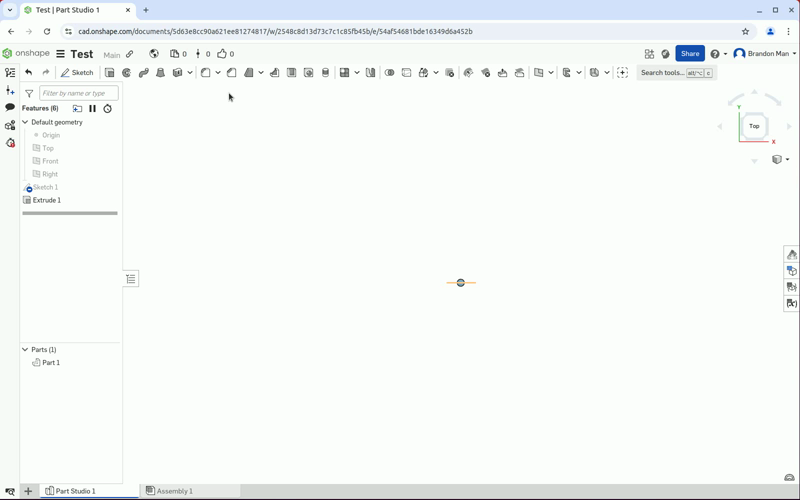
mouse_move(541, 75)
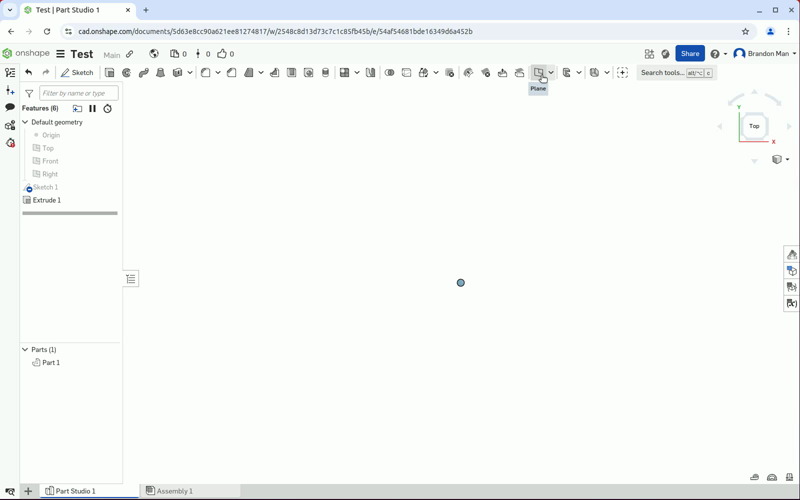
click(541, 75)
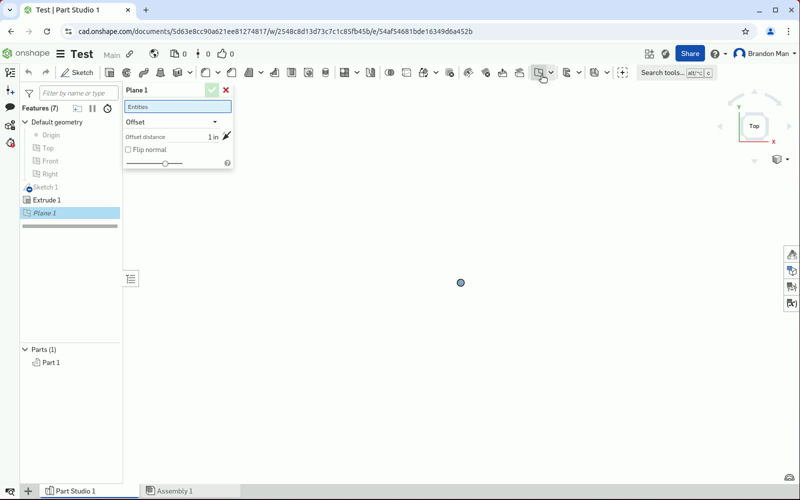
mouse_move(73, 150)
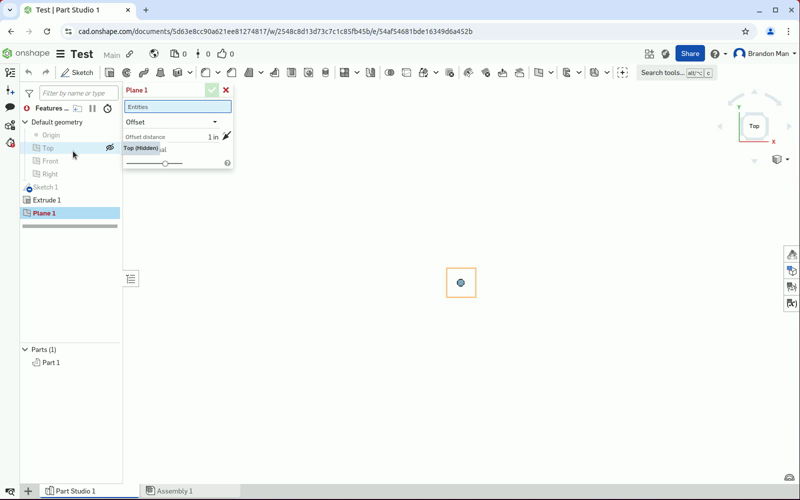
click(73, 150)
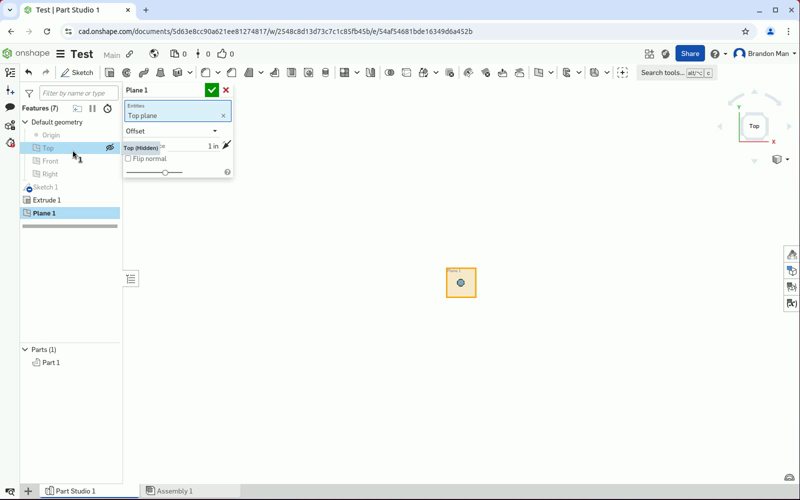
key(tab, 2)
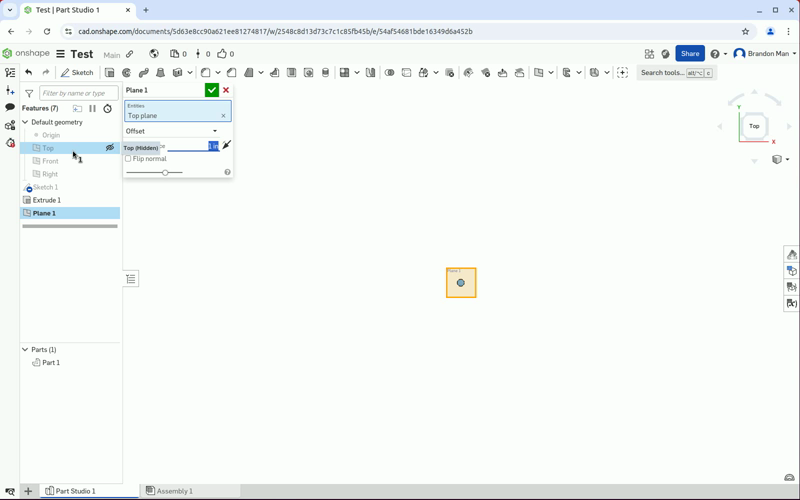
text(21.907)
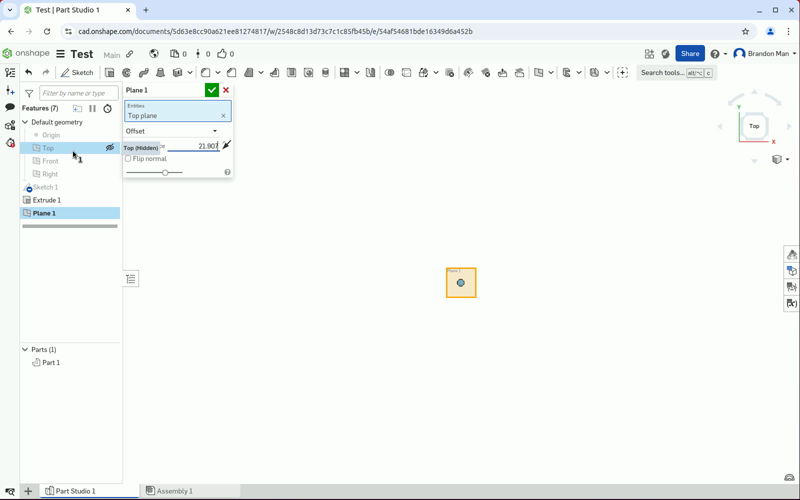
key(enter, 2)
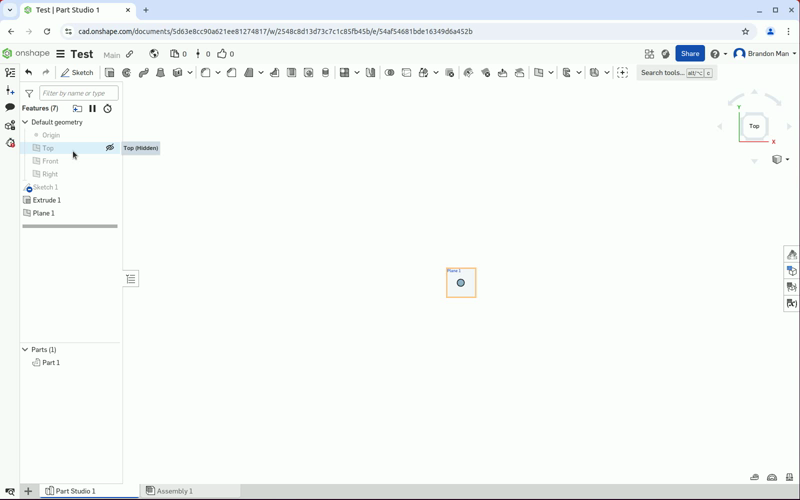
key(shift+s)
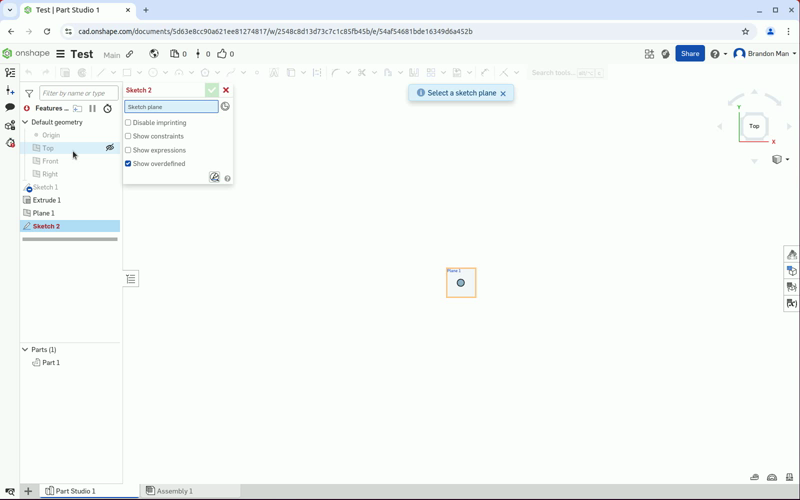
mouse_move(73, 215)
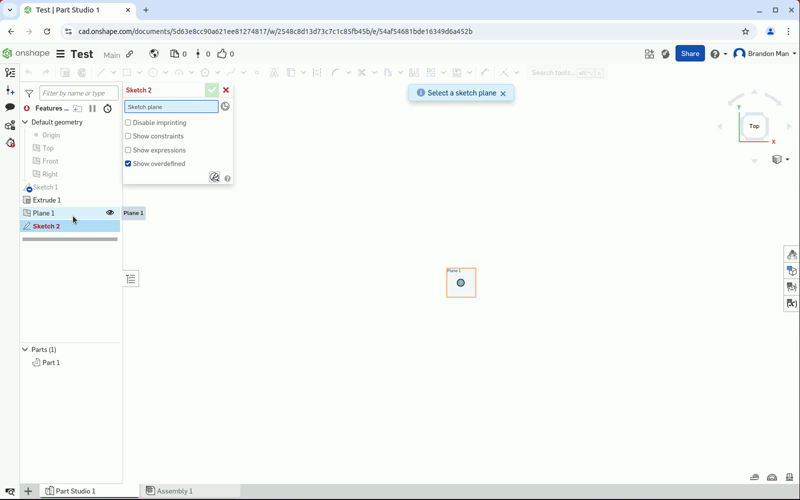
click(73, 215)
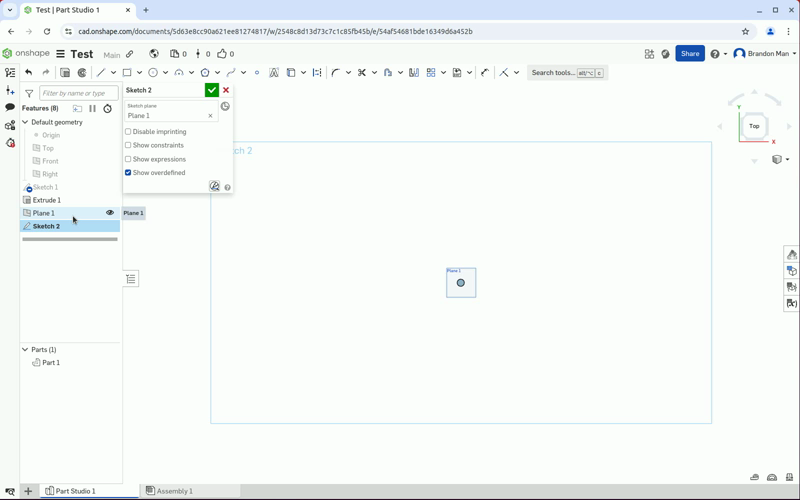
mouse_move(73, 352)
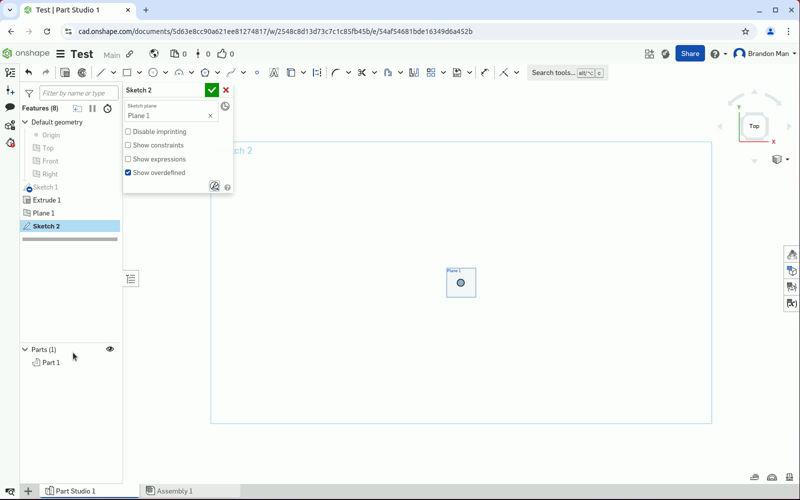
key(y)
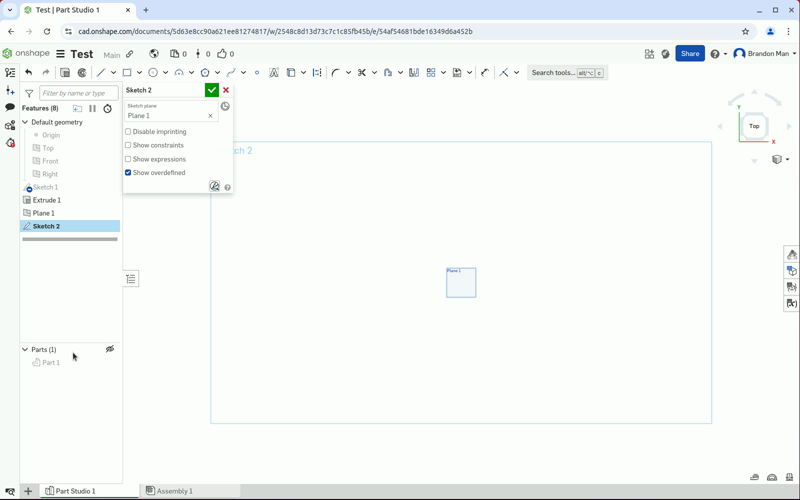
key(c)
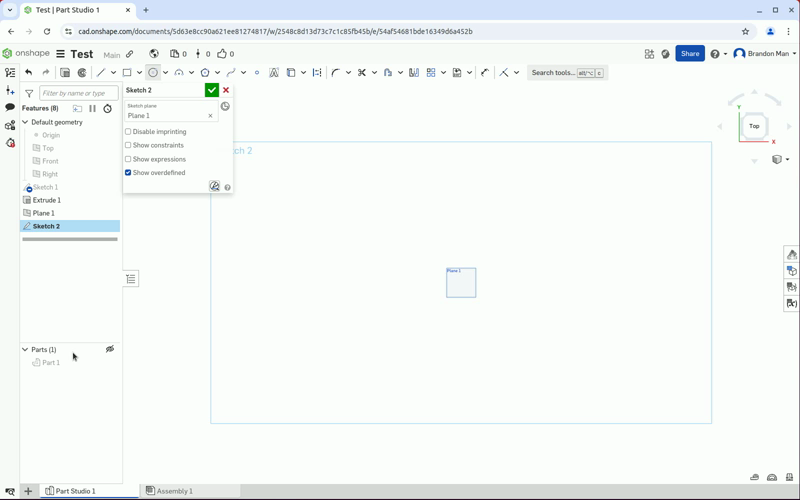
key_down(shift)
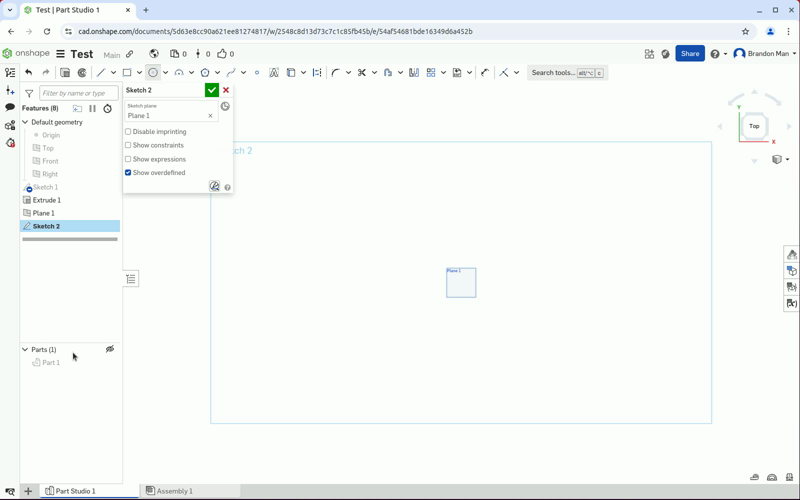
mouse_move(461, 282)
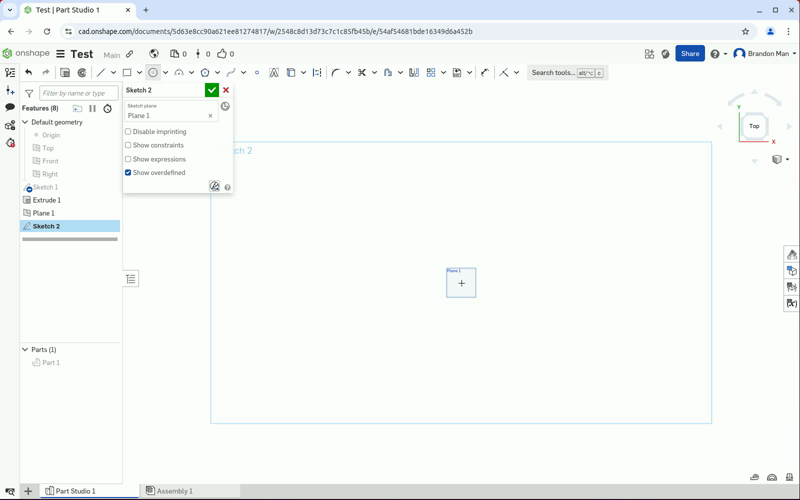
click(461, 282)
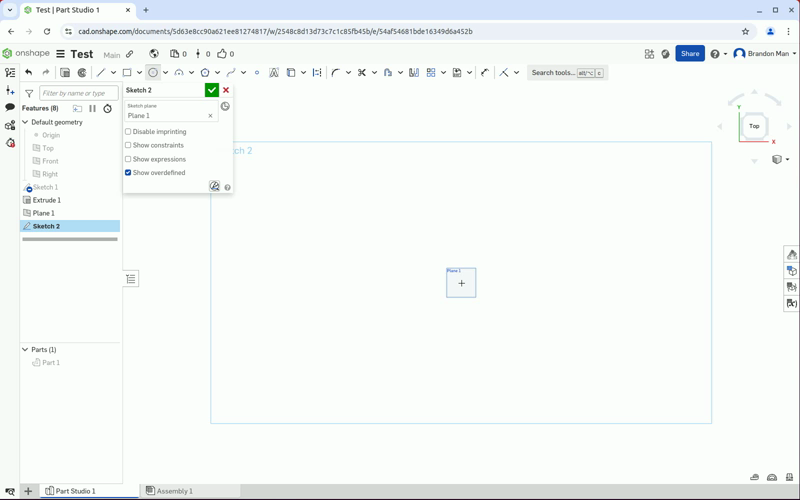
key_up(shift)
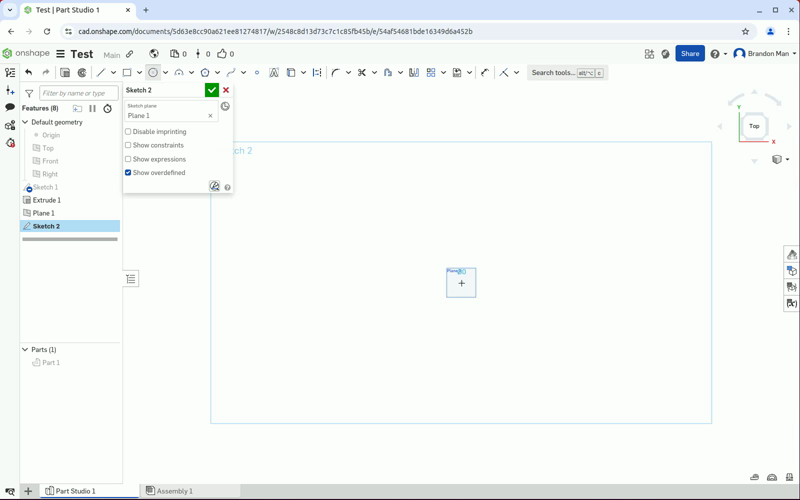
mouse_move(465, 282)
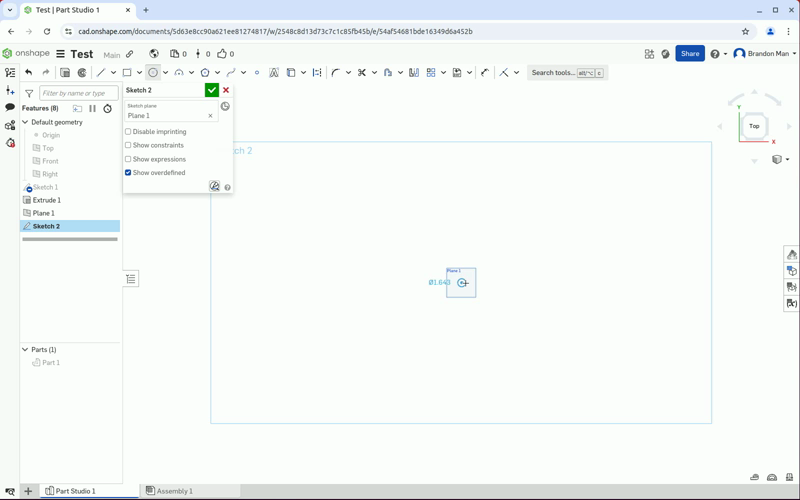
click(465, 282)
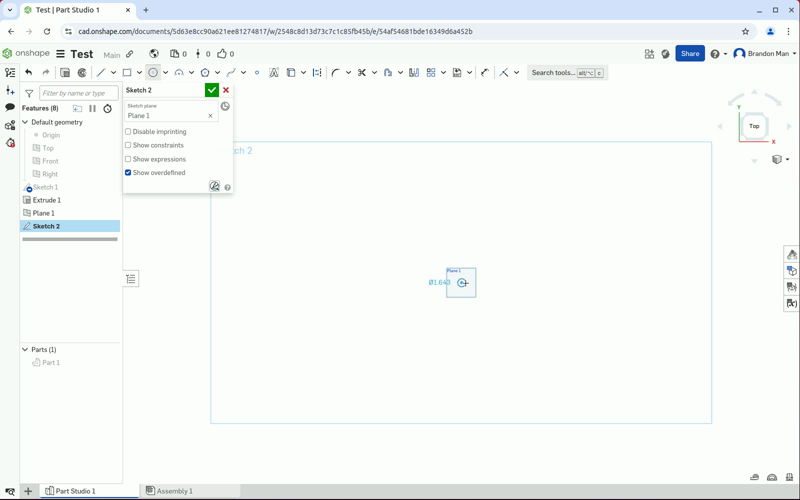
key(esc)
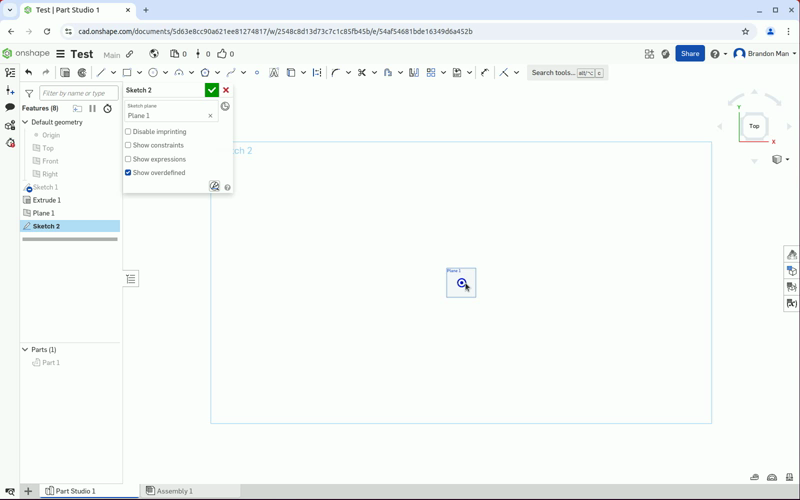
mouse_move(462, 280)
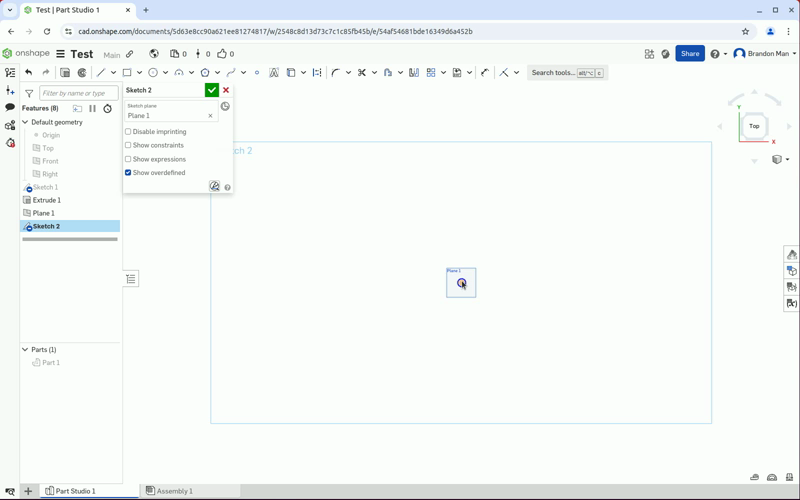
scroll(6)
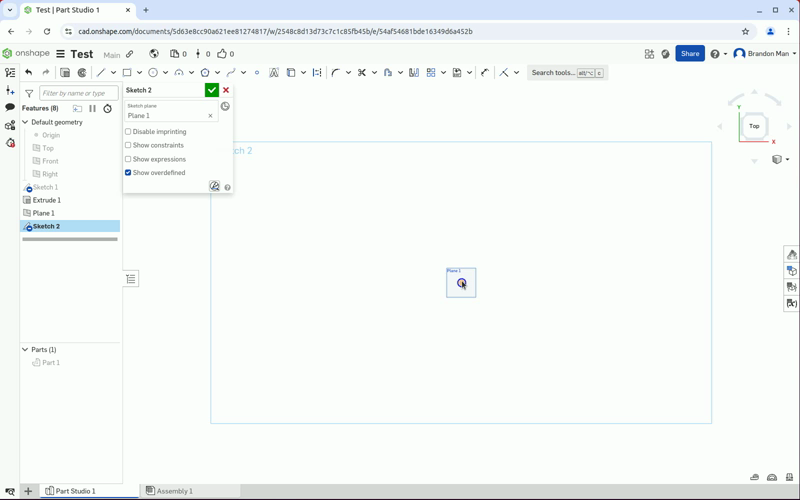
scroll(6)
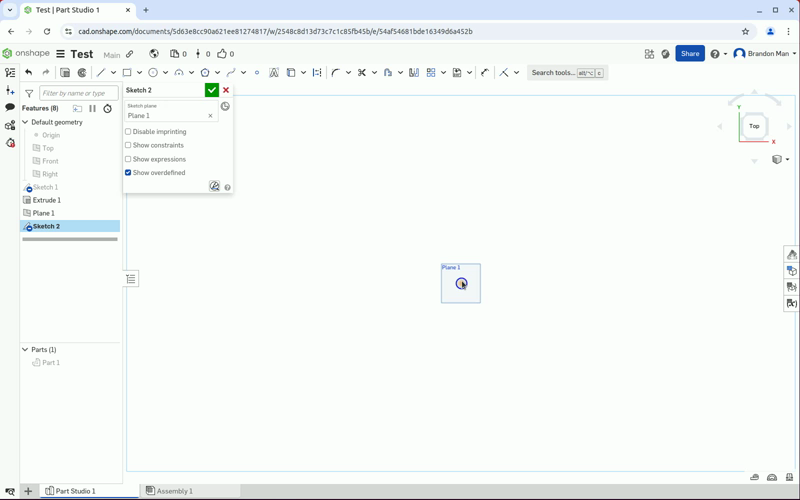
scroll(6)
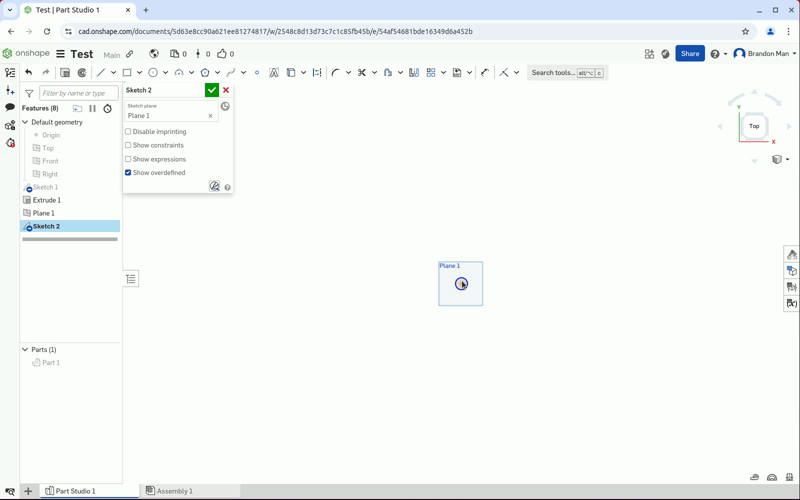
scroll(6)
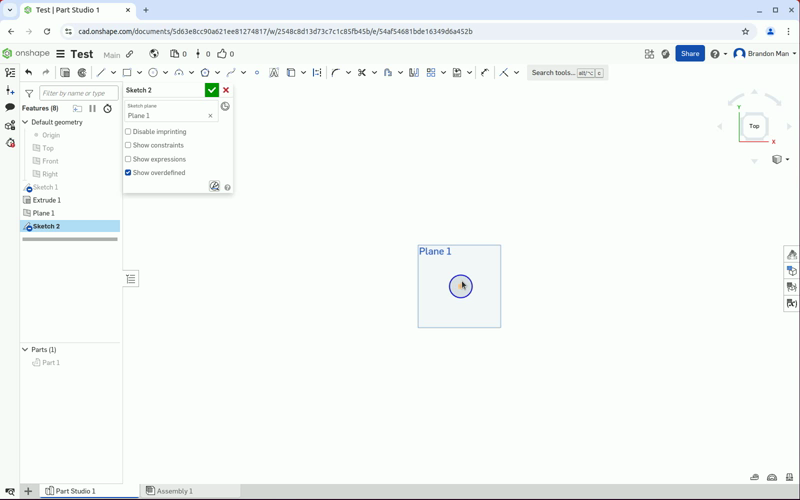
scroll(6)
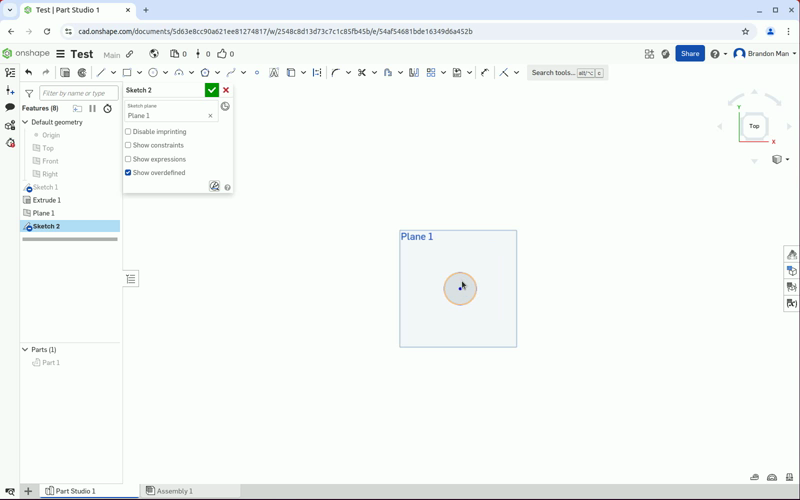
scroll(6)
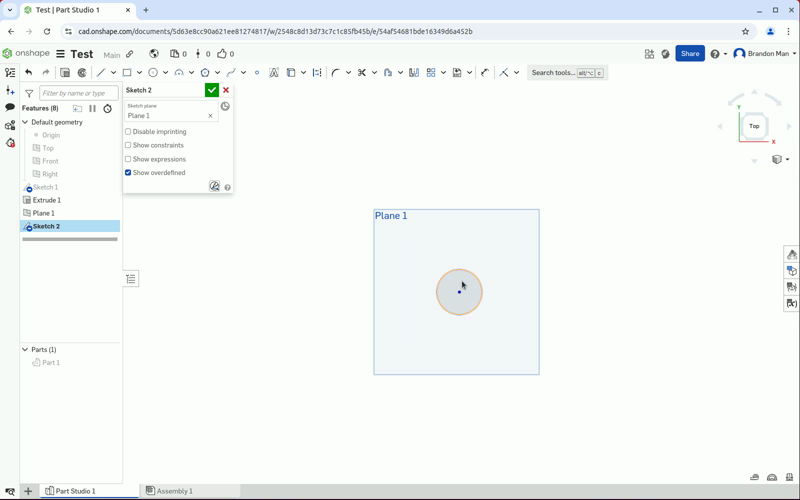
scroll(6)
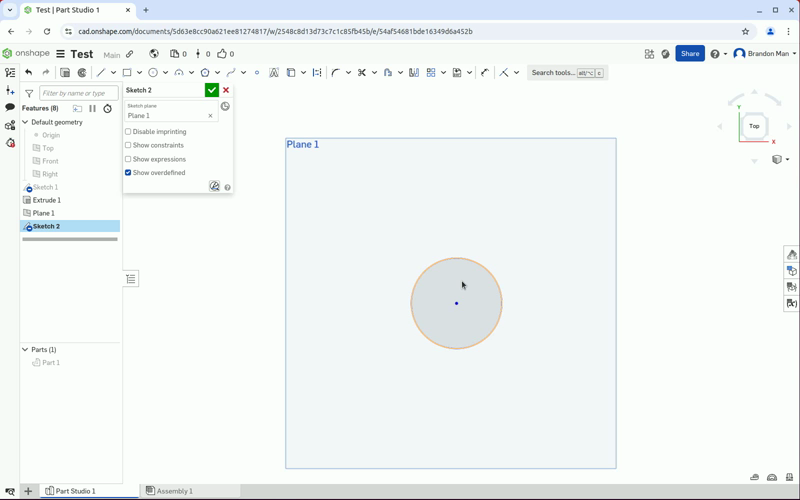
click(462, 280)
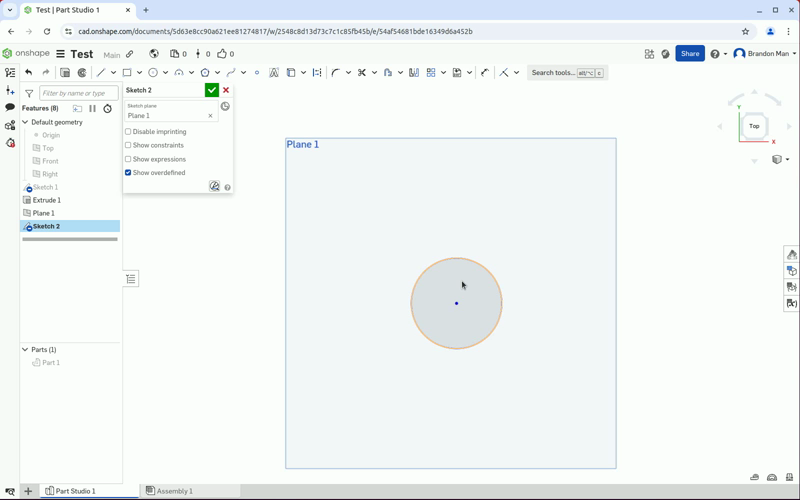
scroll(-6)
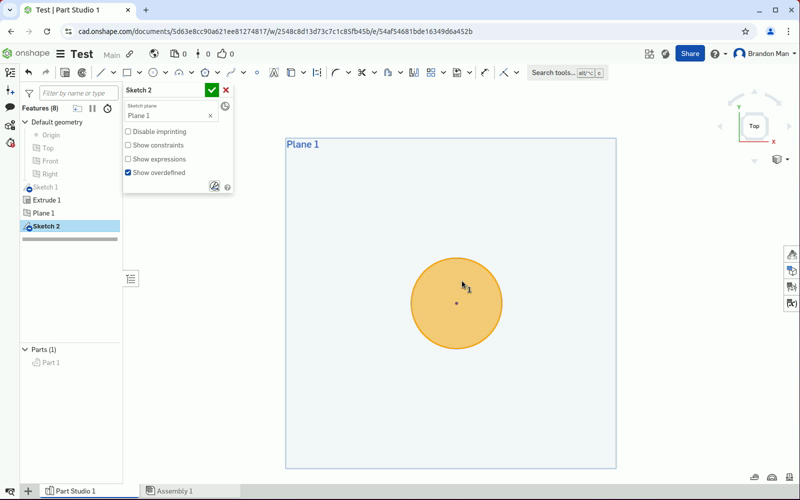
scroll(-6)
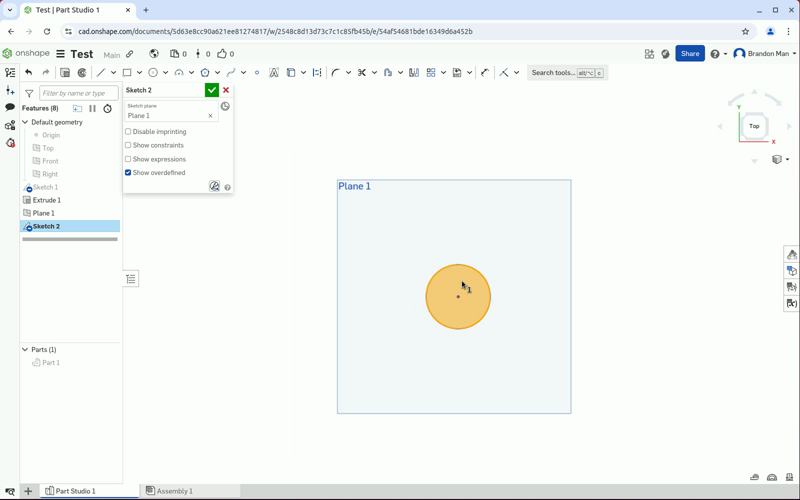
scroll(-6)
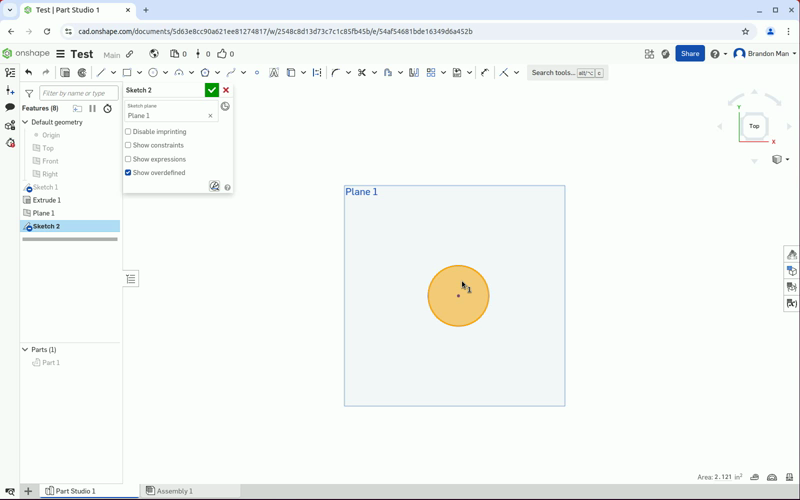
scroll(-6)
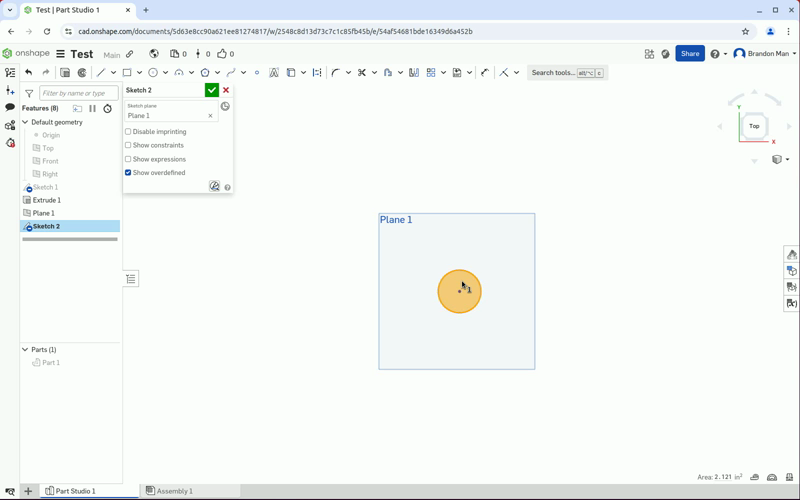
scroll(-6)
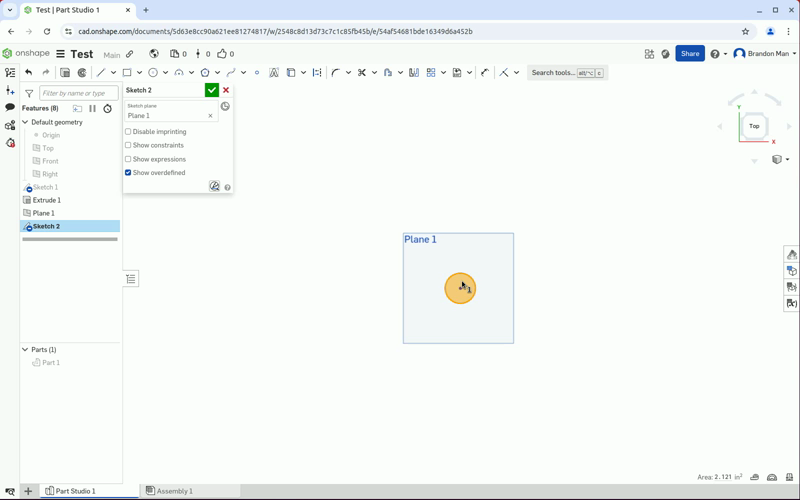
scroll(-6)
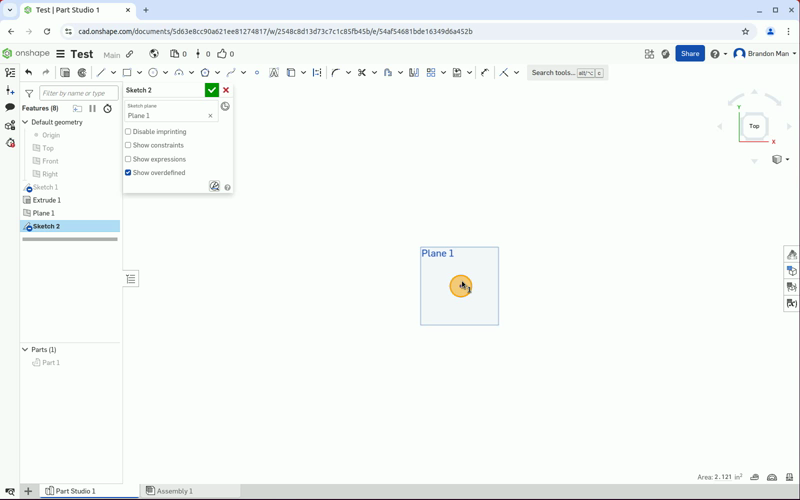
scroll(-6)
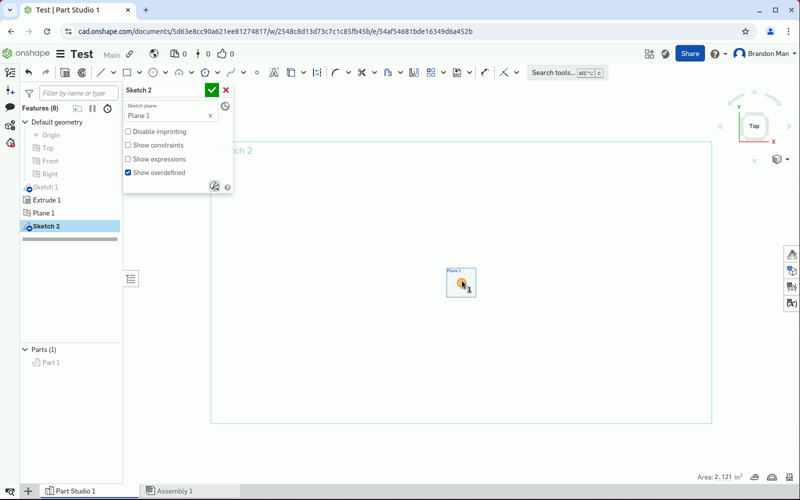
mouse_move(73, 352)
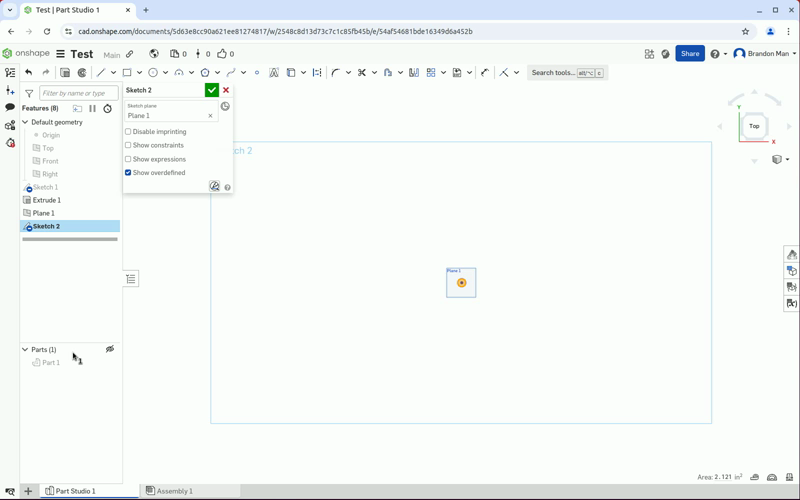
key(shift+y)
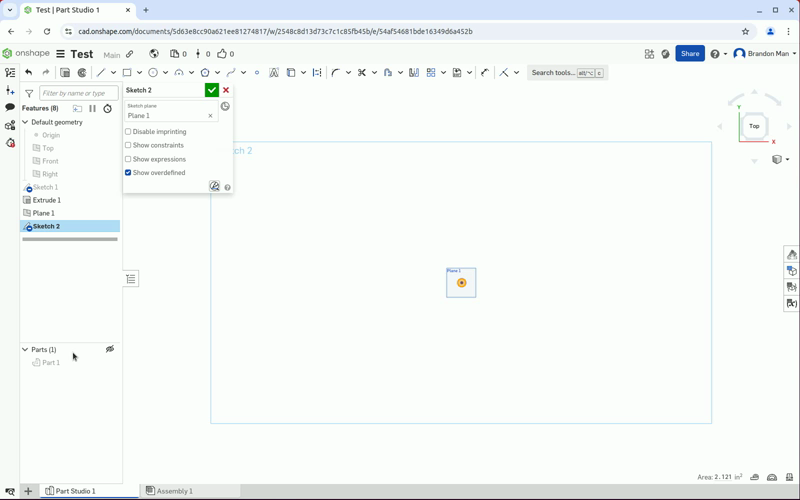
key(shift+e)
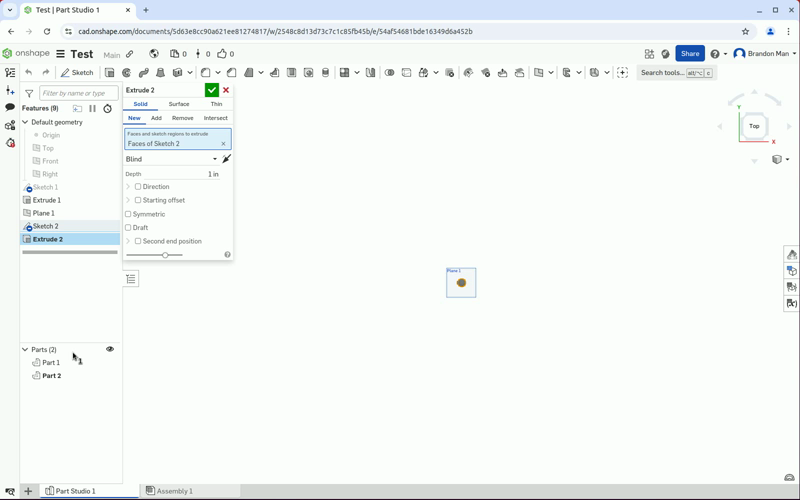
mouse_move(143, 106)
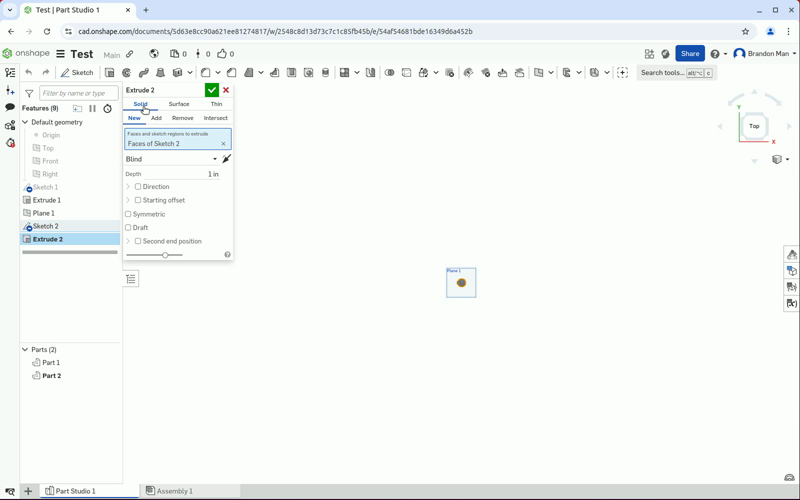
click(143, 106)
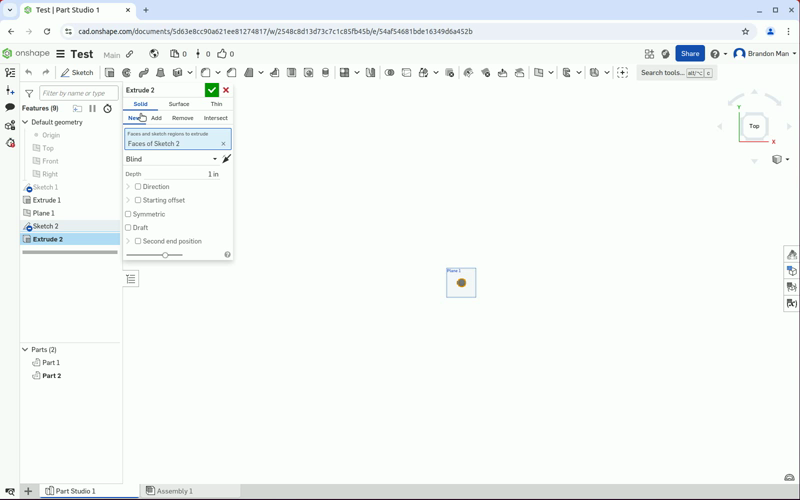
mouse_move(137, 120)
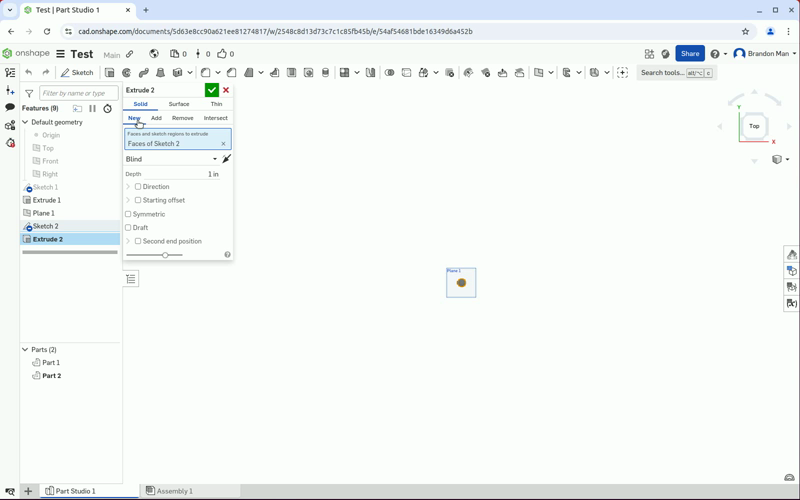
click(137, 120)
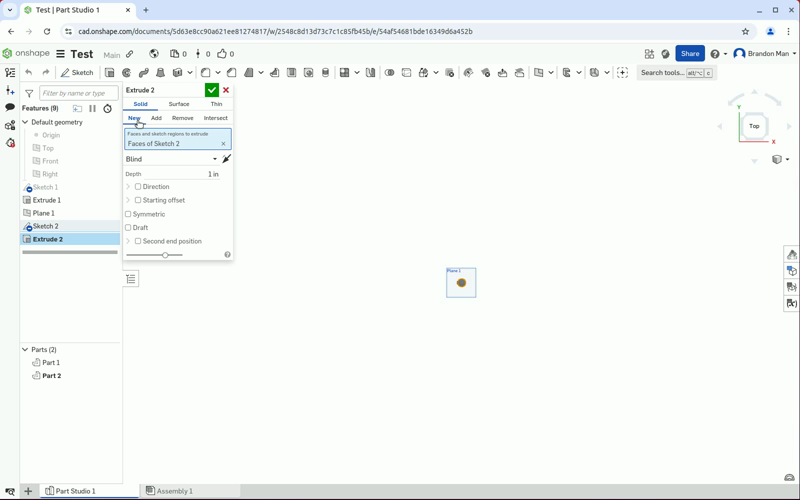
key(tab, 4)
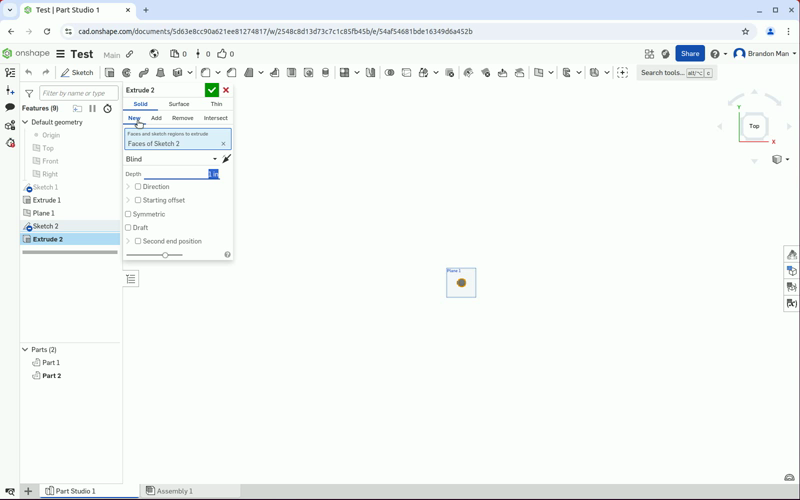
text(1.204)
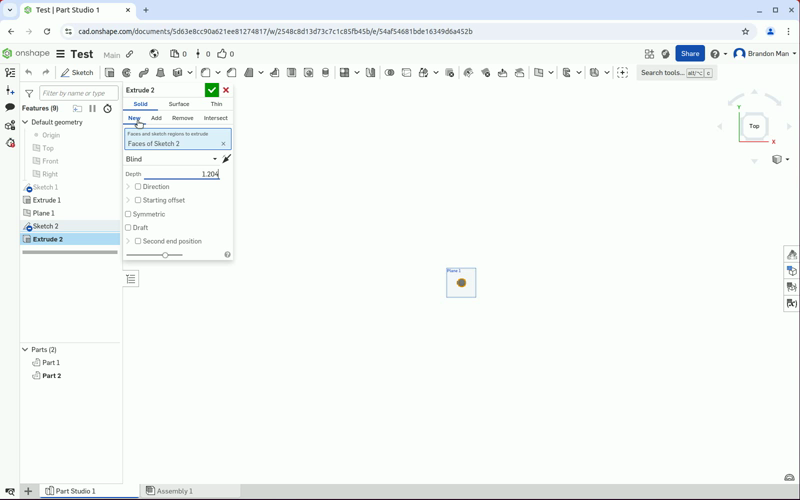
key(enter)
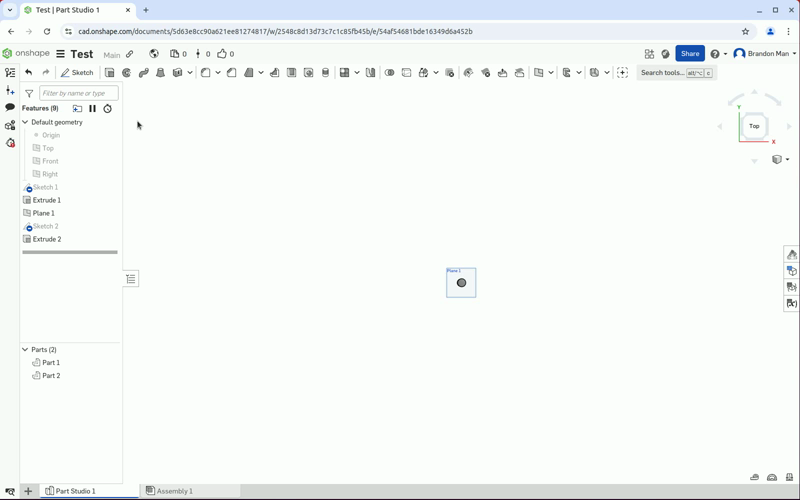
key(shift+h)
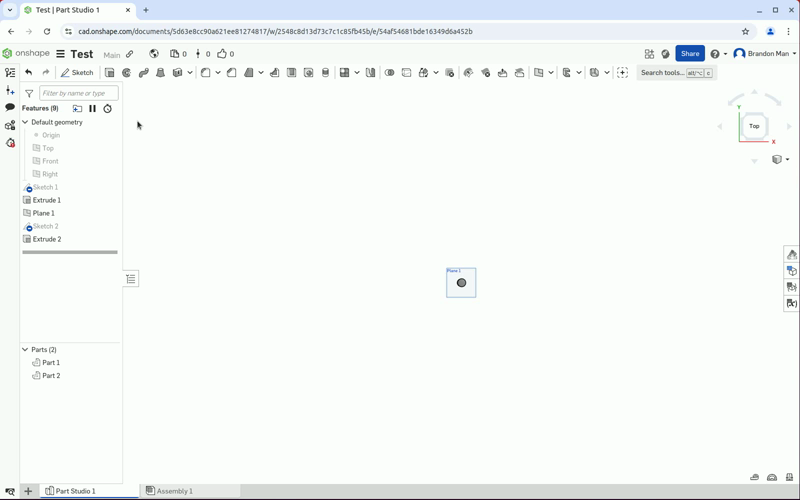
key(shift+h)
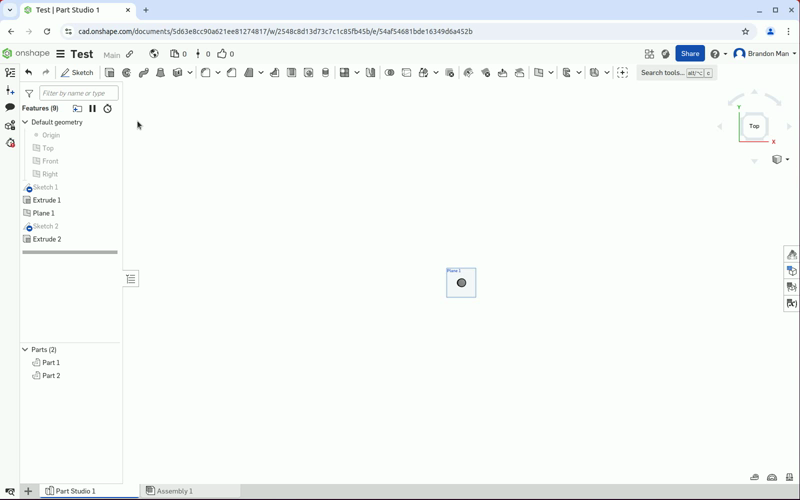
mouse_move(73, 189)
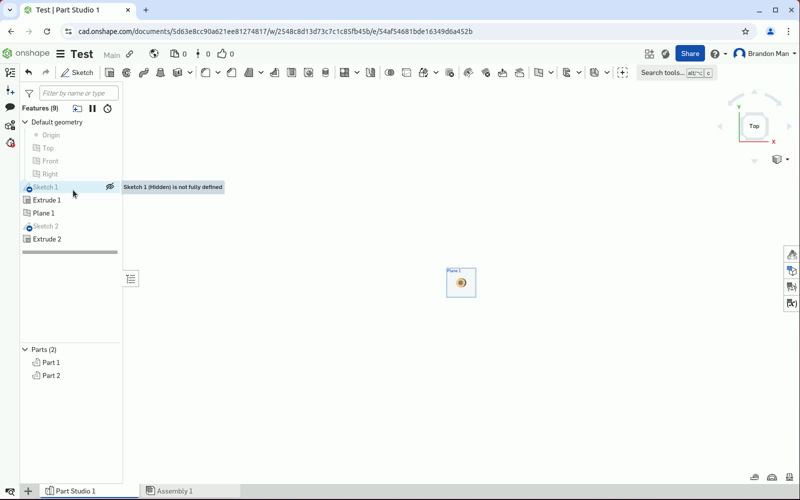
click(73, 189)
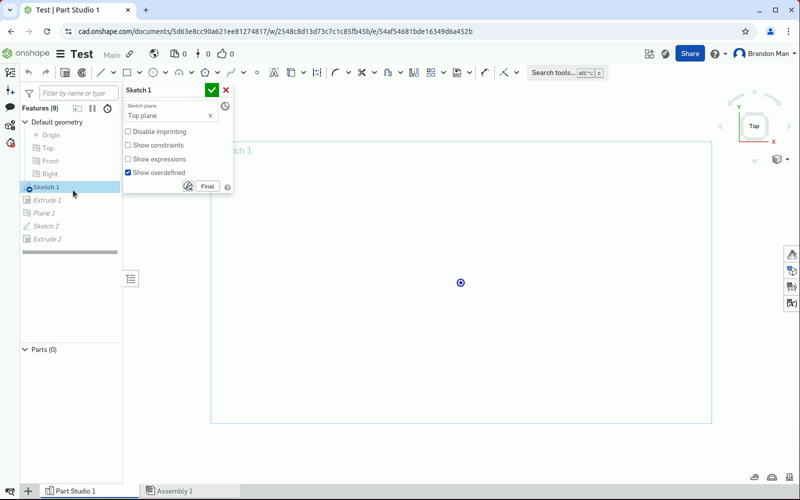
mouse_move(229, 92)
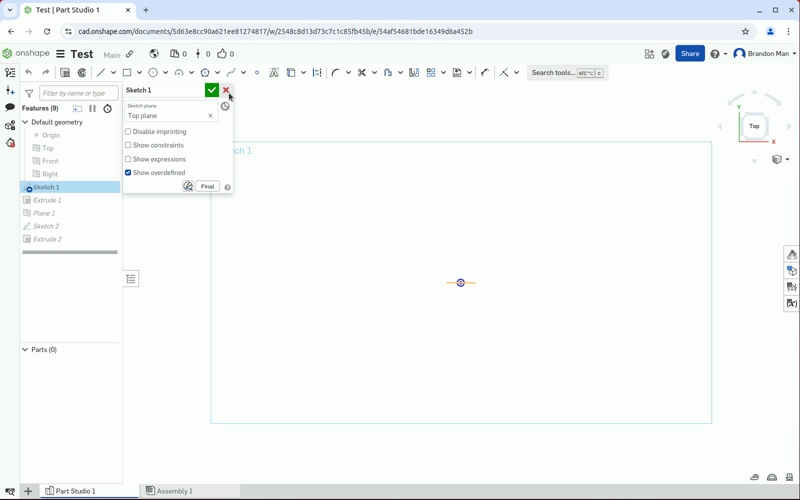
click(229, 92)
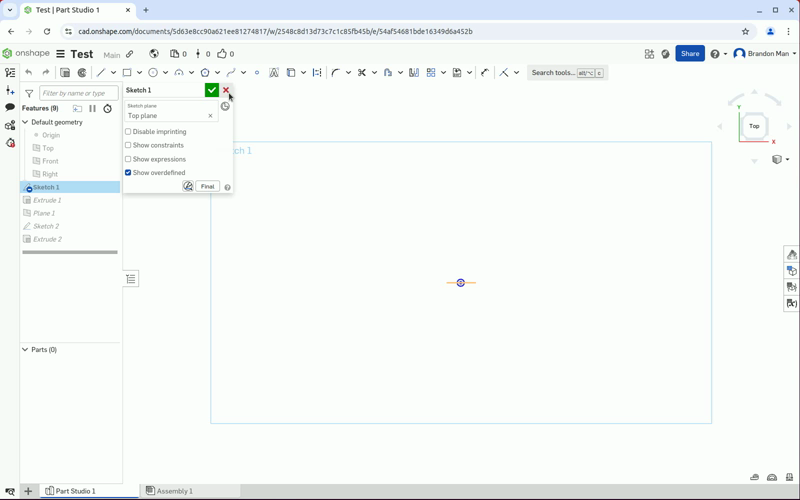
key(shift+s)
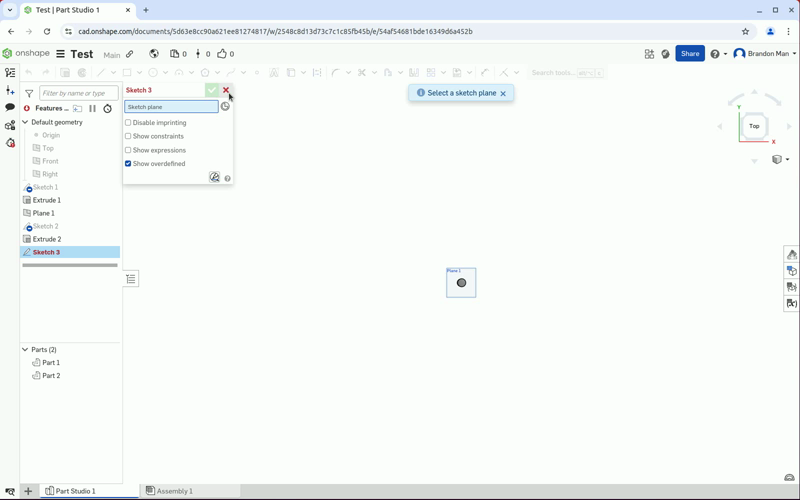
mouse_move(73, 215)
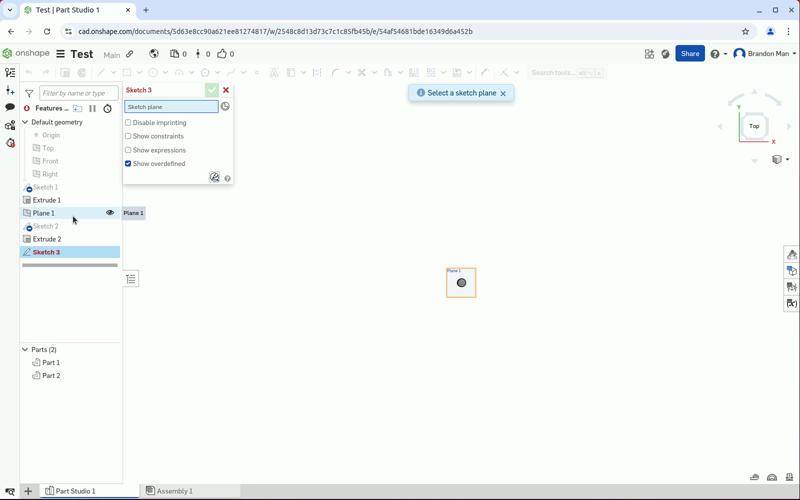
click(73, 215)
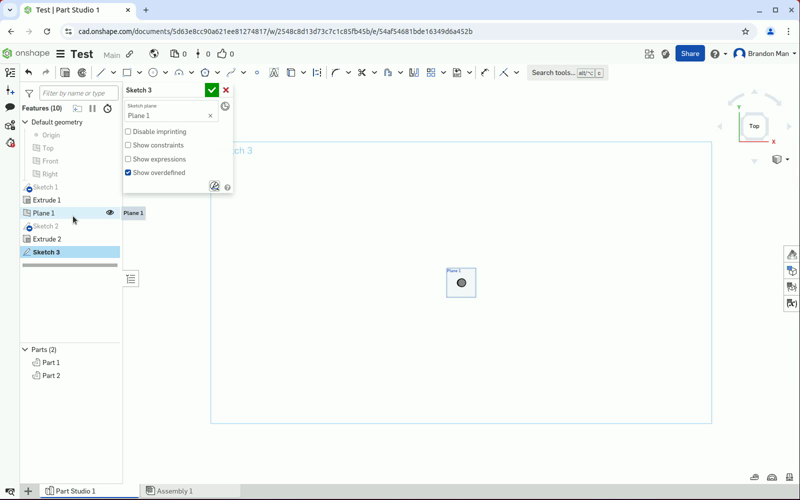
mouse_move(73, 352)
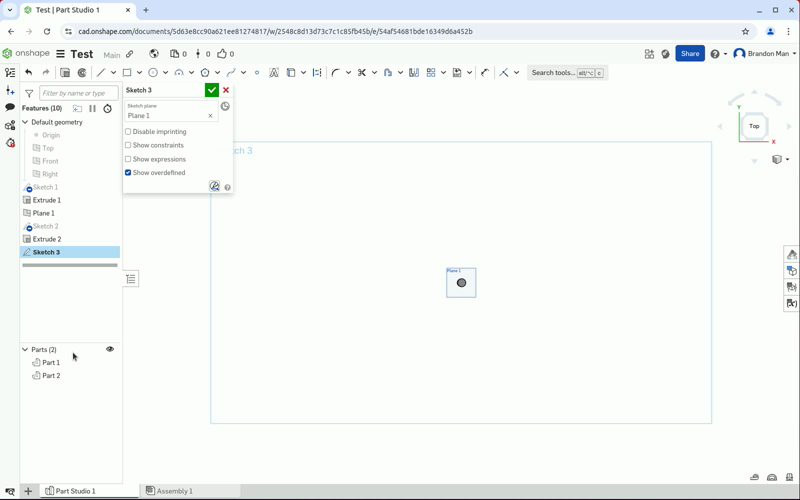
key(y)
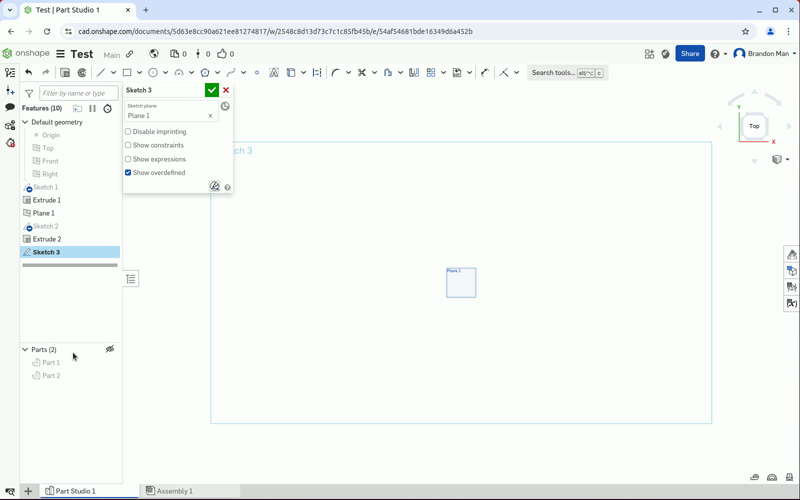
key(c)
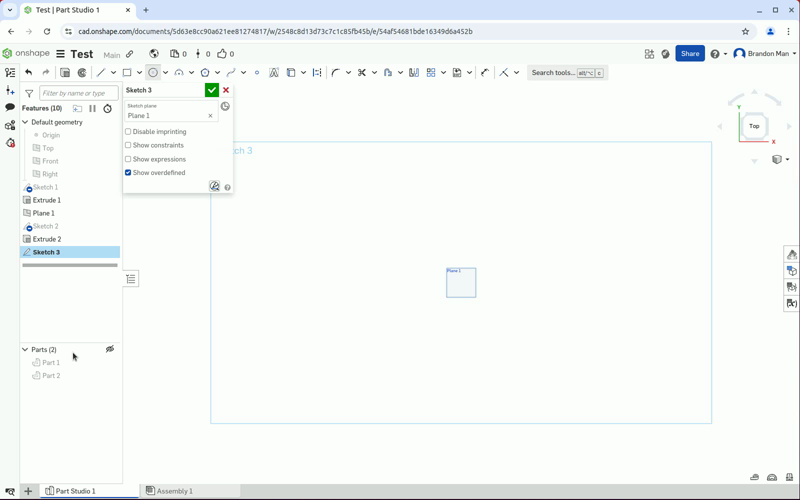
key_down(shift)
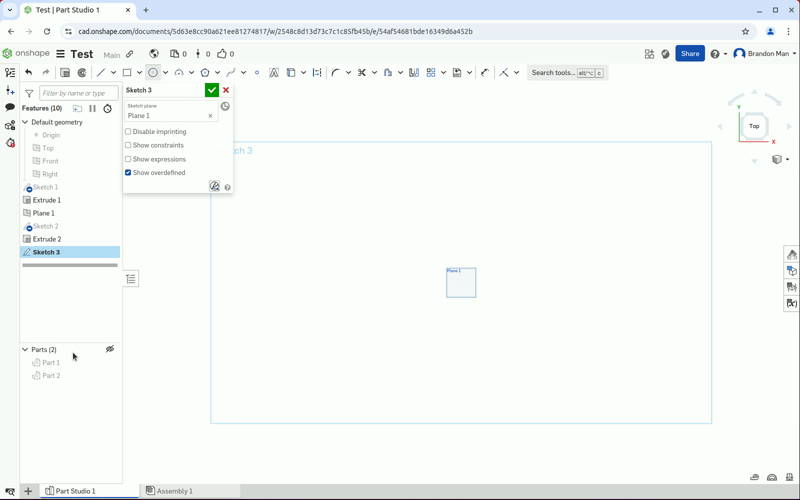
mouse_move(461, 282)
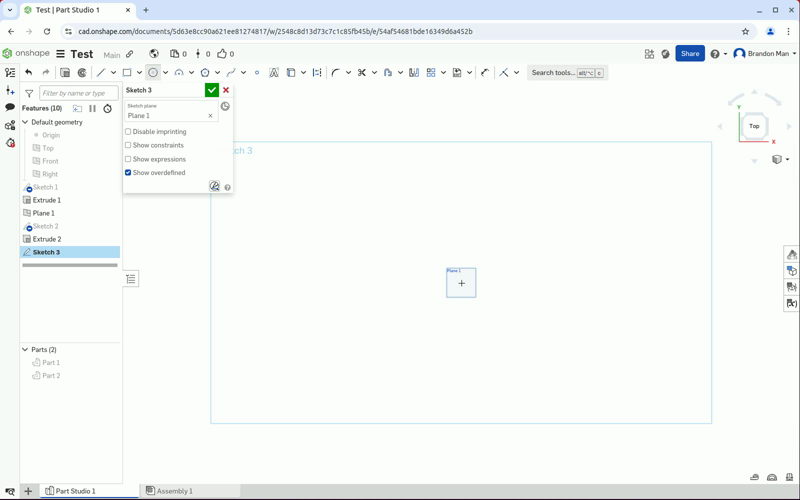
click(461, 282)
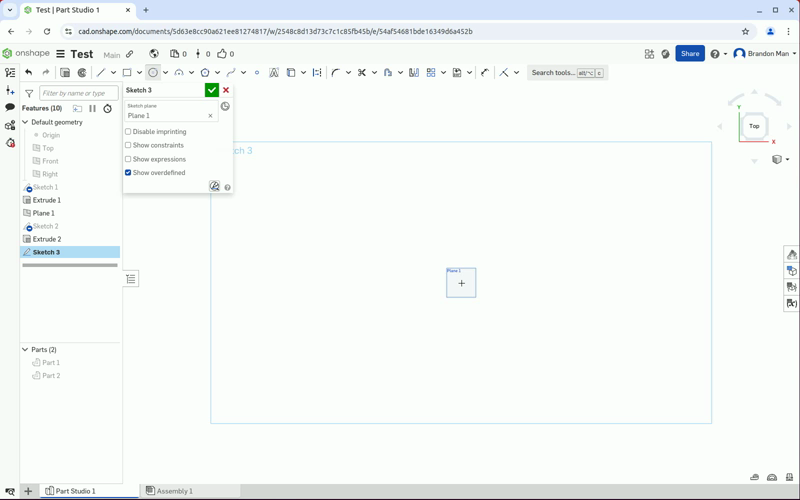
key_up(shift)
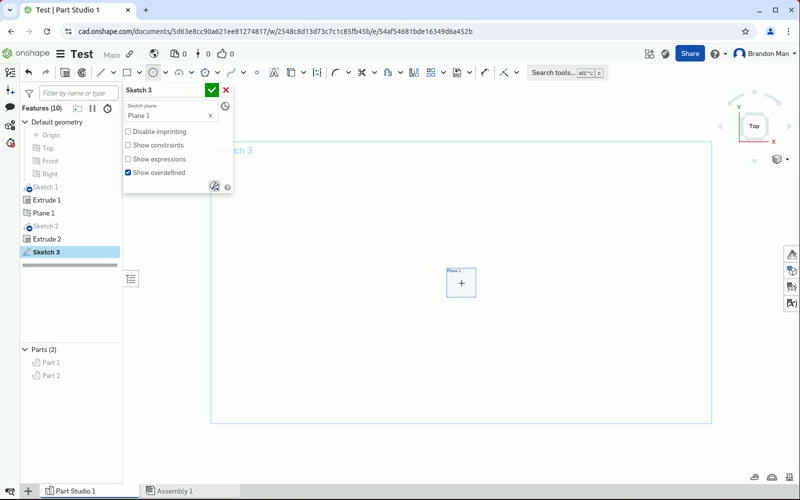
mouse_move(465, 282)
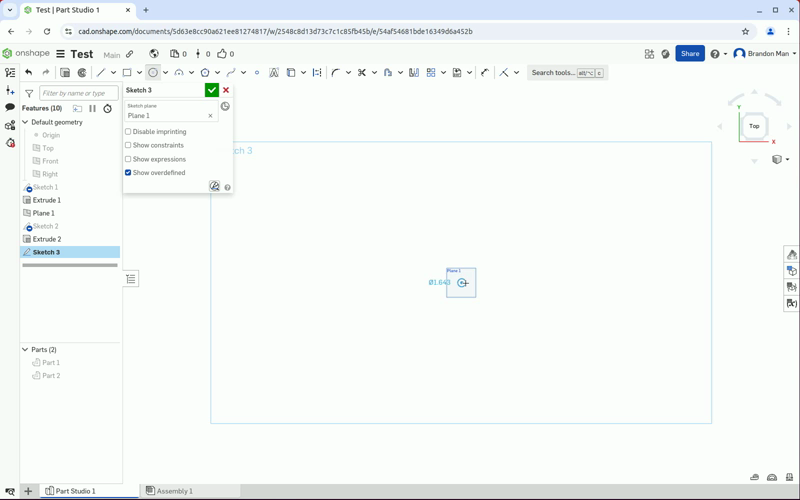
click(465, 282)
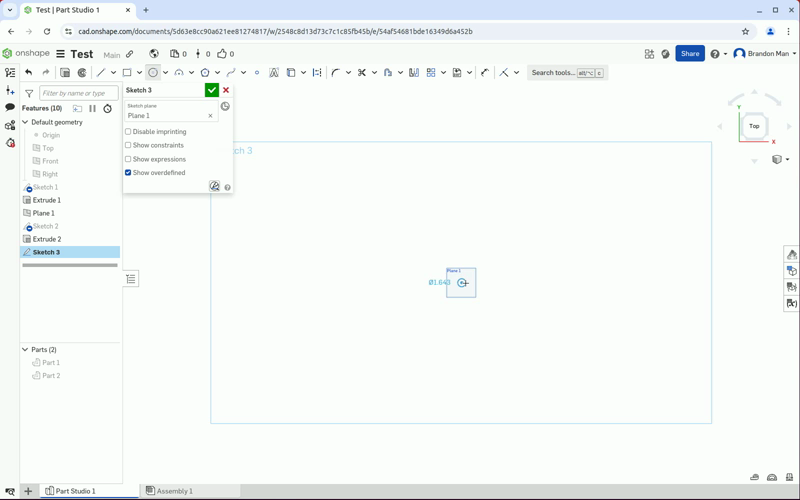
key(esc)
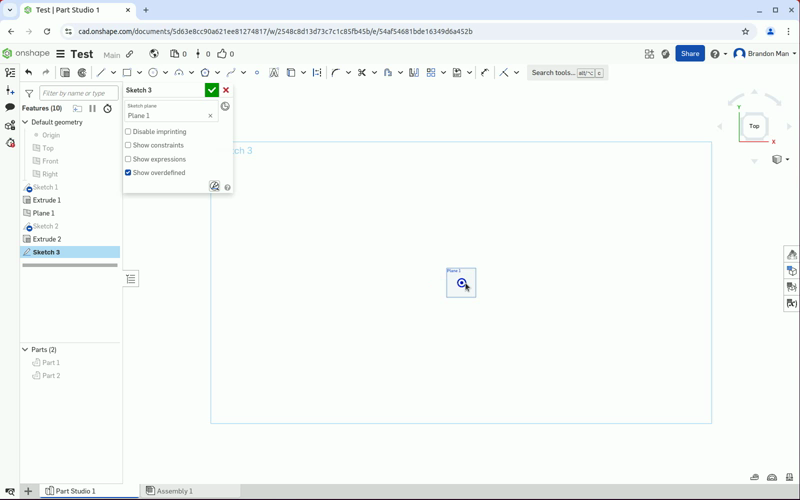
mouse_move(464, 281)
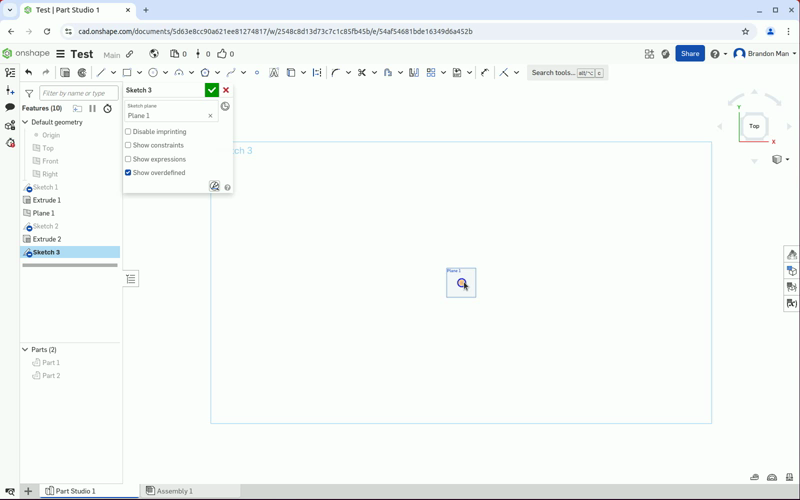
scroll(6)
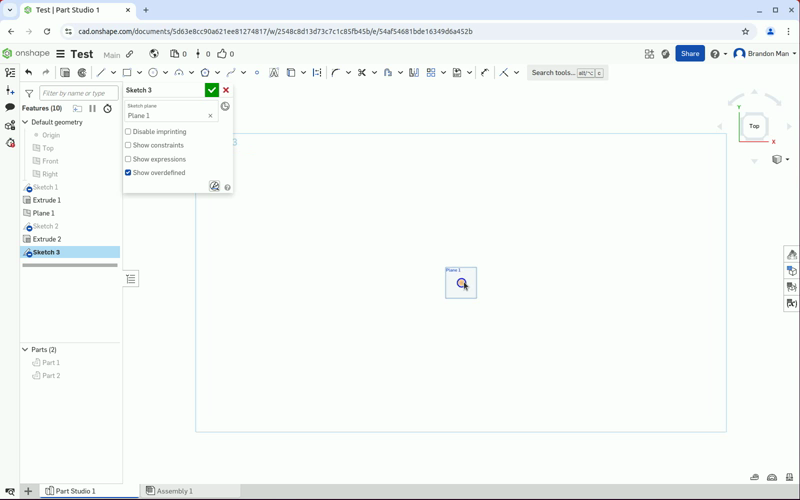
scroll(6)
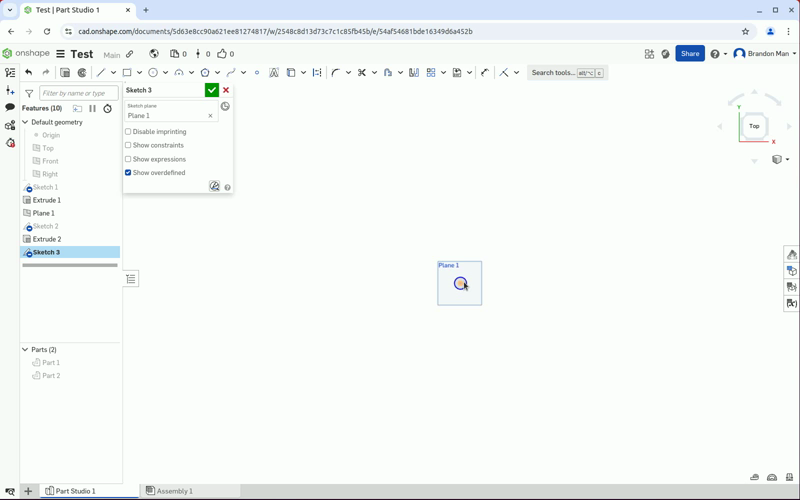
scroll(6)
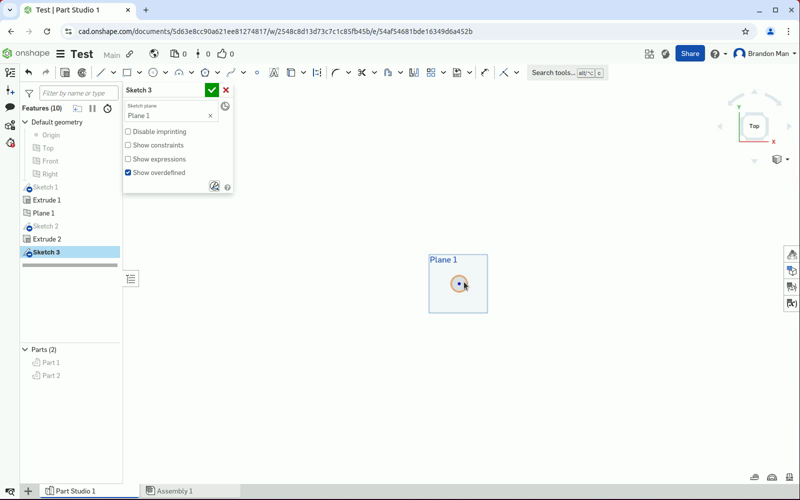
scroll(6)
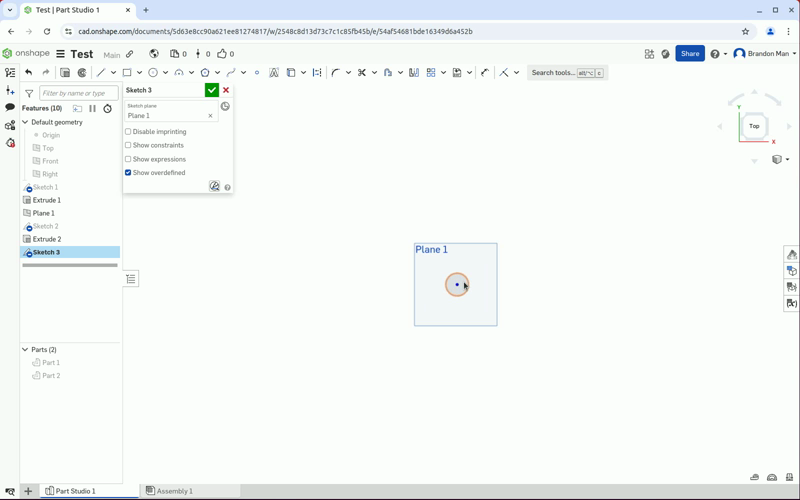
scroll(6)
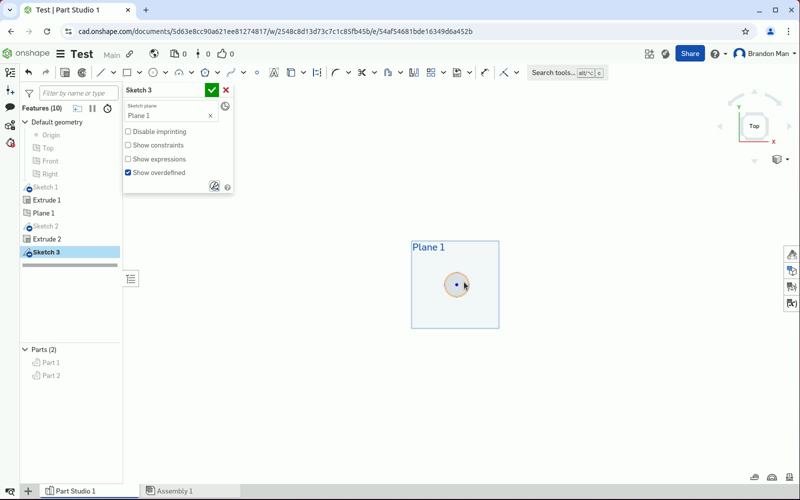
scroll(6)
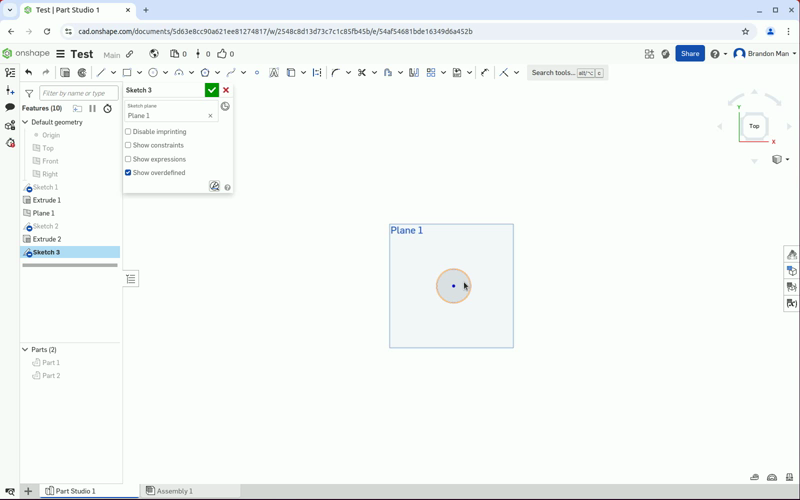
scroll(6)
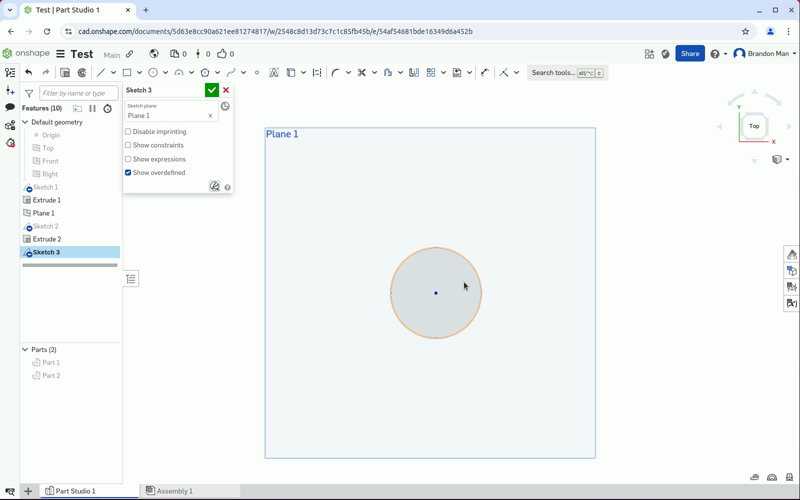
click(464, 281)
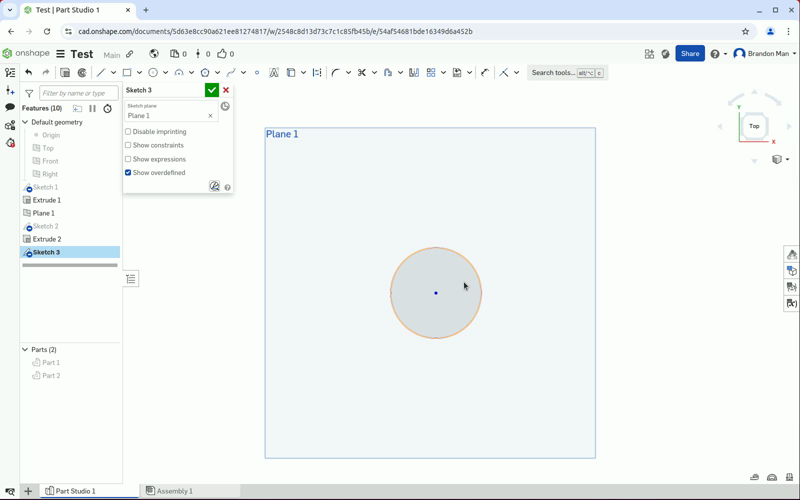
scroll(-6)
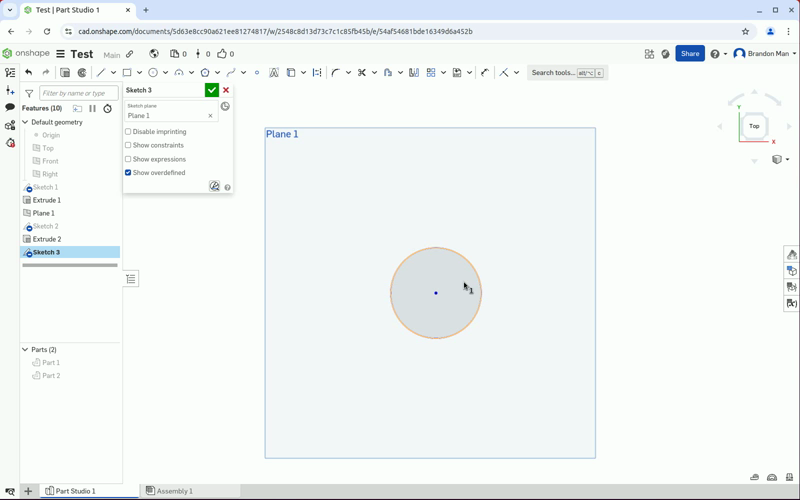
scroll(-6)
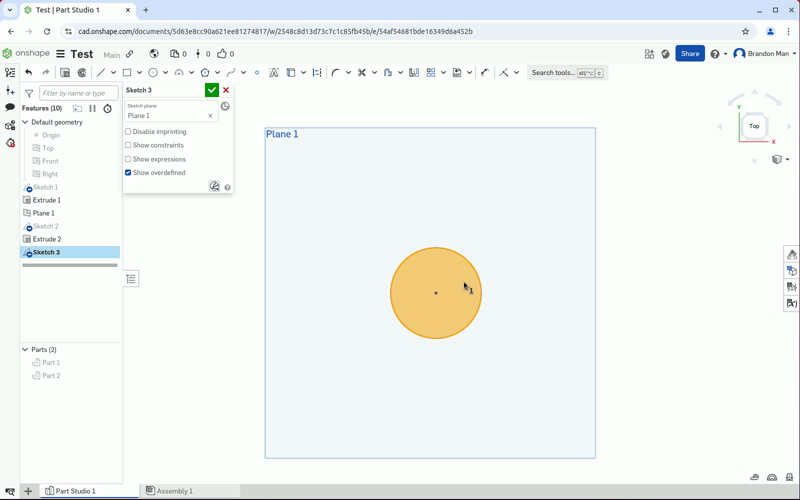
scroll(-6)
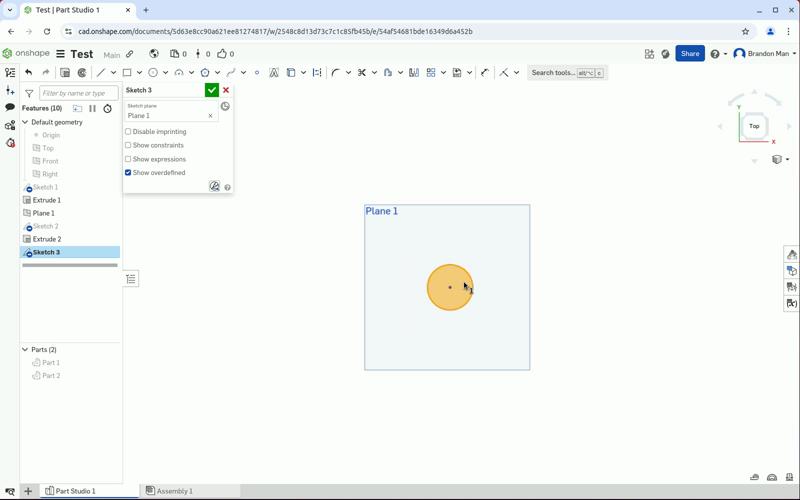
scroll(-6)
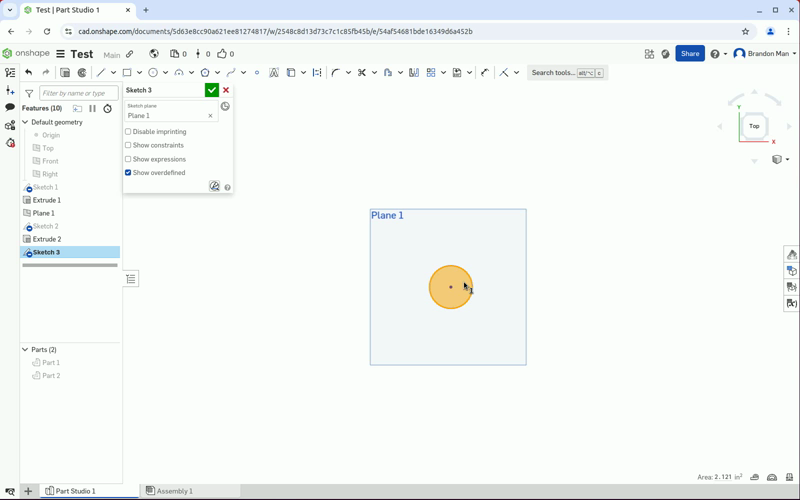
scroll(-6)
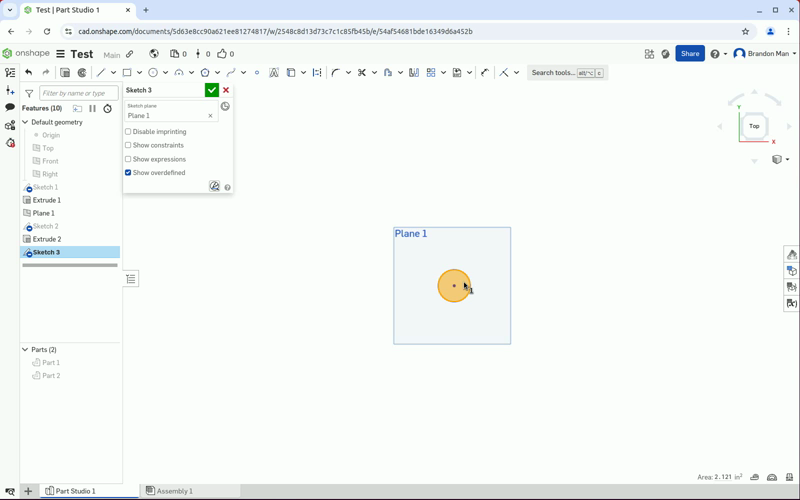
scroll(-6)
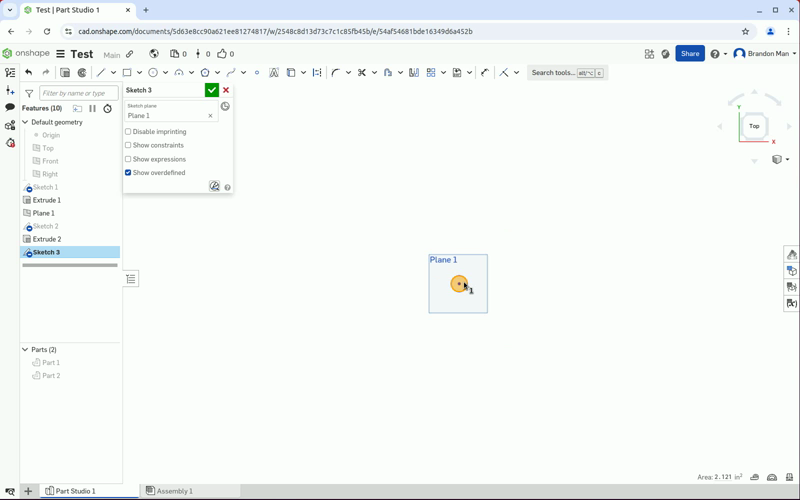
scroll(-6)
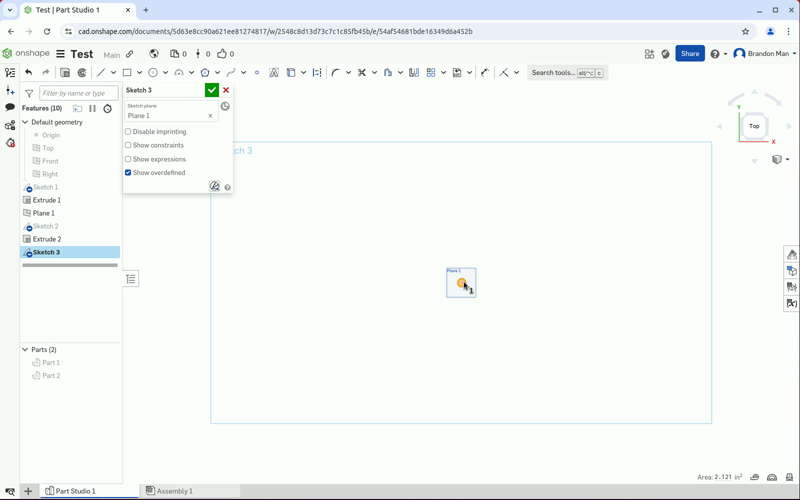
mouse_move(73, 352)
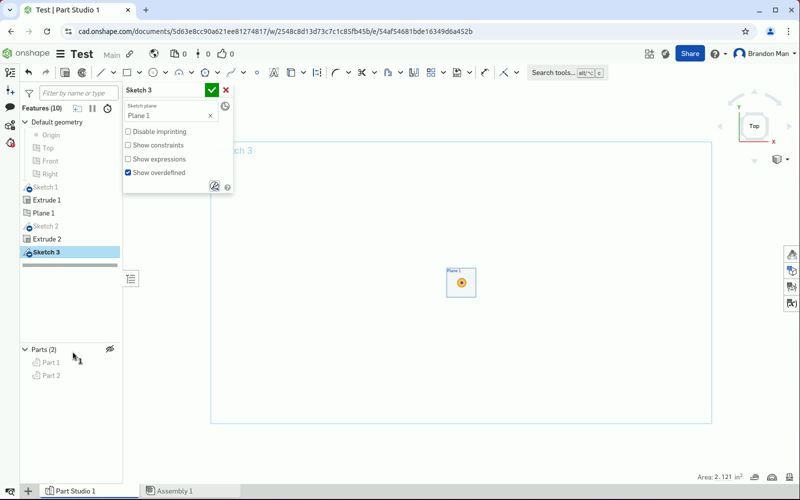
key(shift+y)
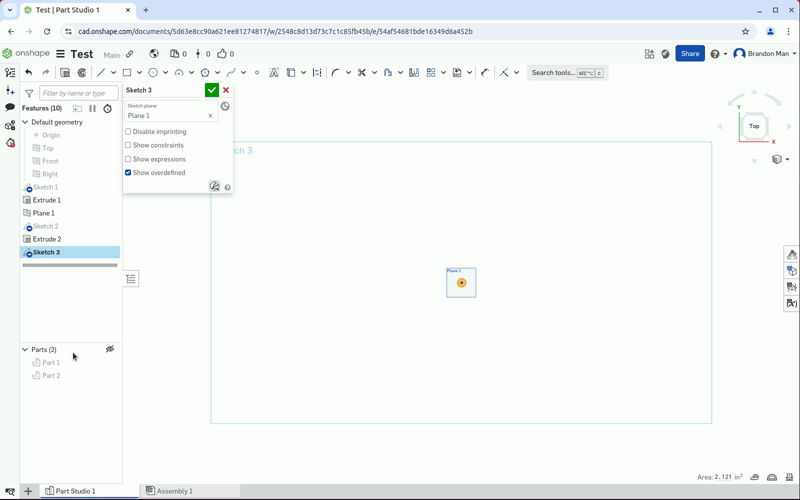
key(shift+e)
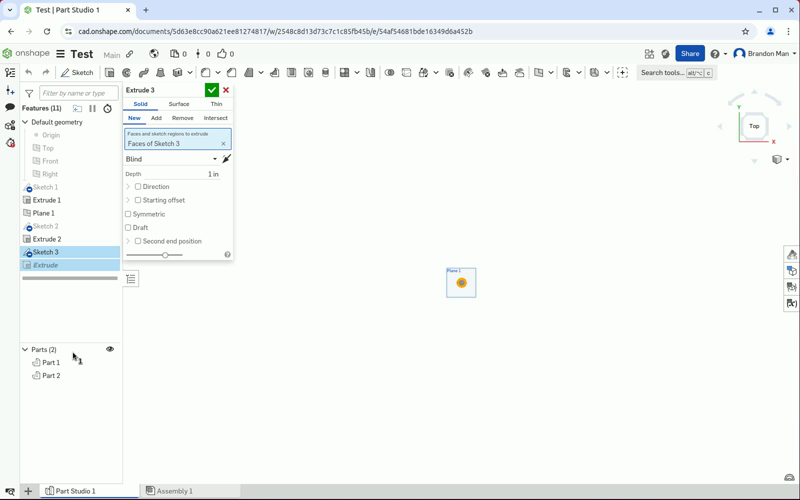
mouse_move(143, 106)
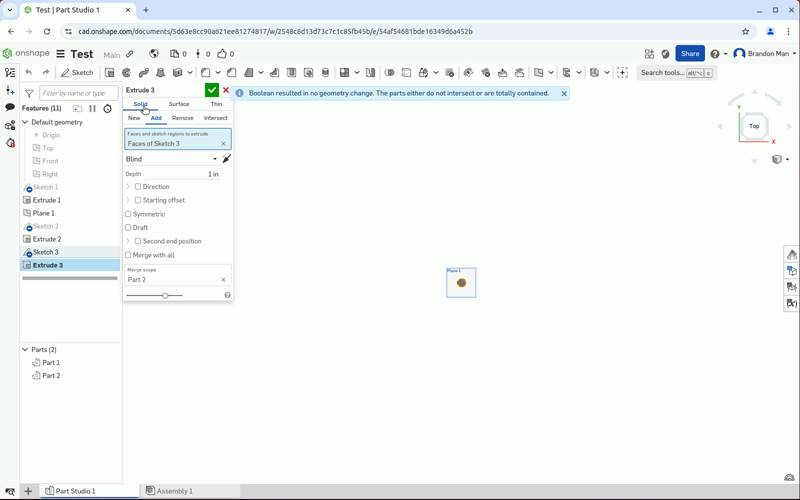
click(143, 106)
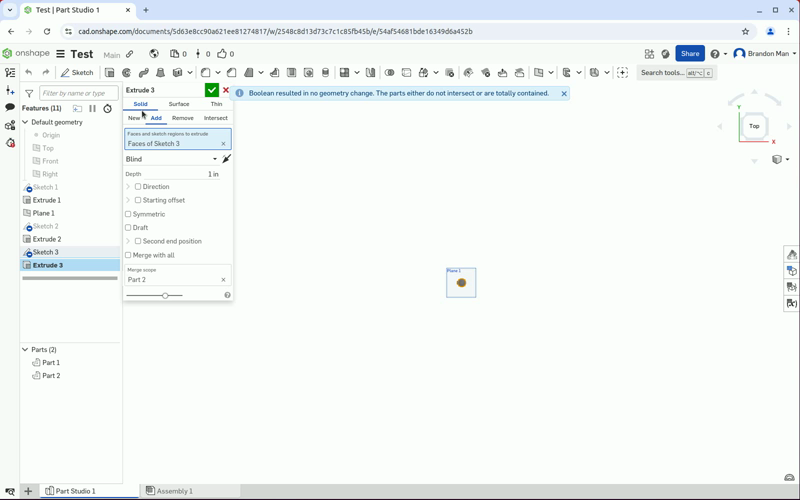
mouse_move(137, 120)
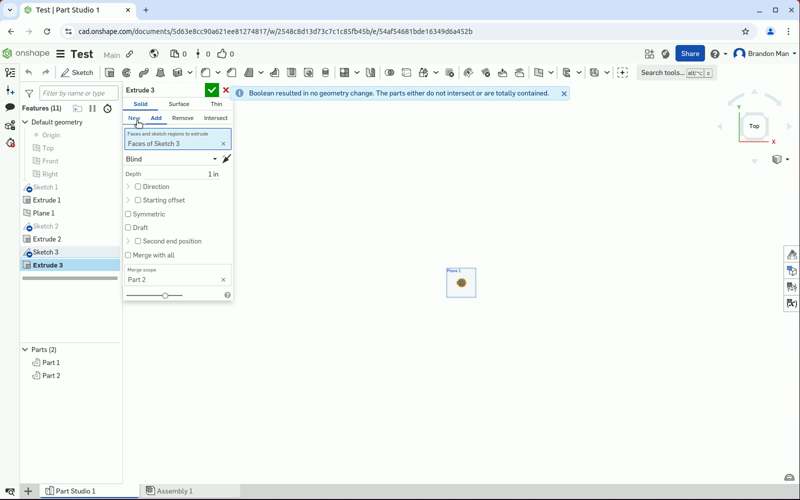
click(137, 120)
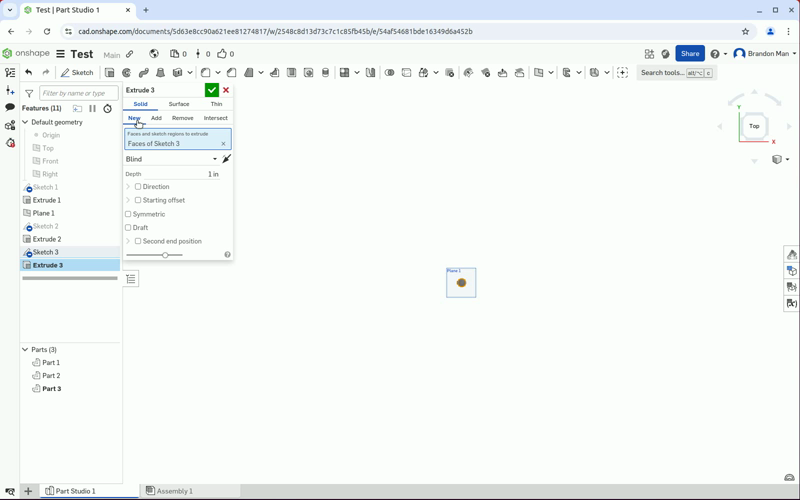
key(tab, 4)
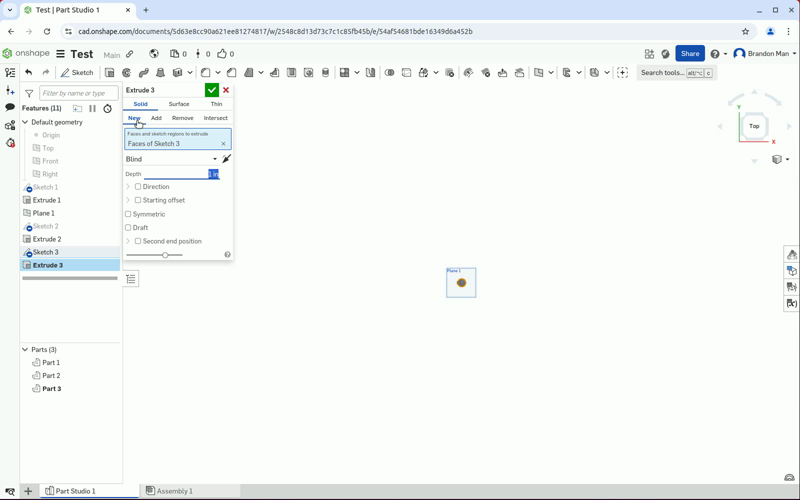
text(-23.108)
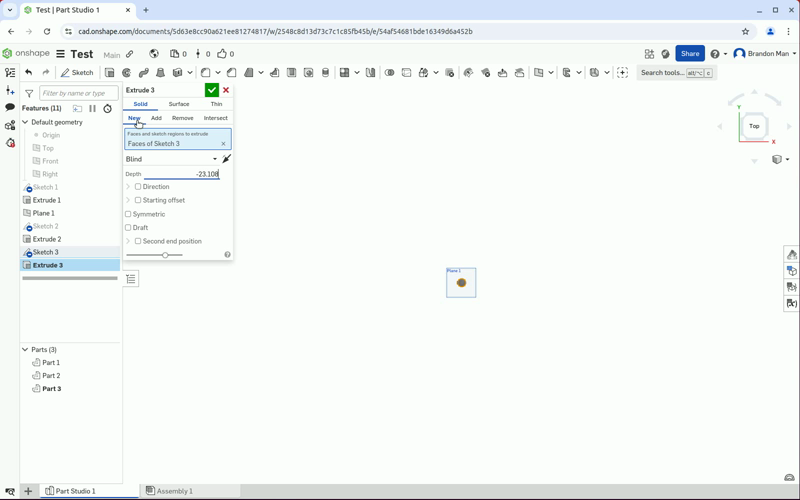
key(enter)
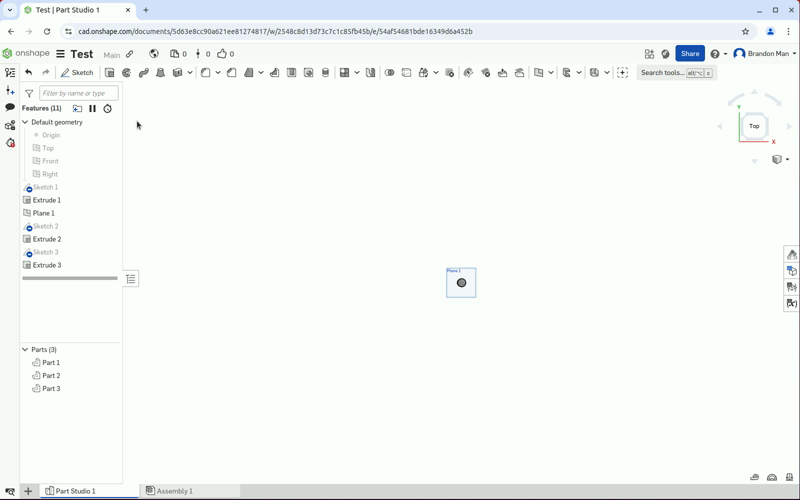
key(shift+h)
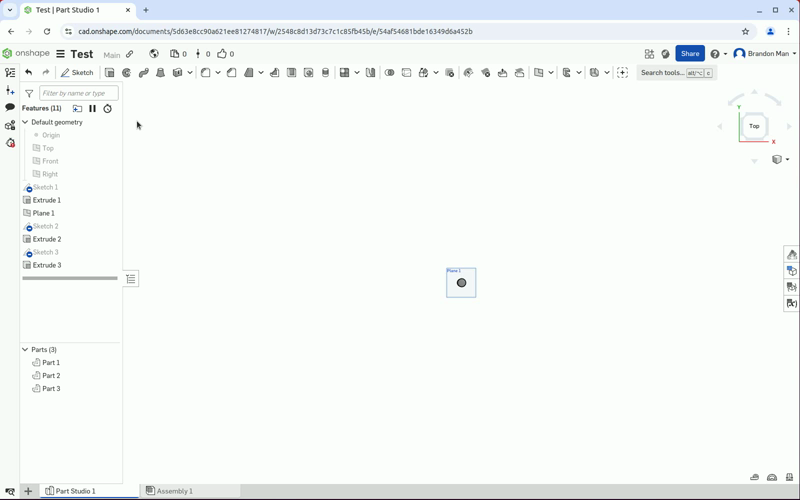
key(shift+h)
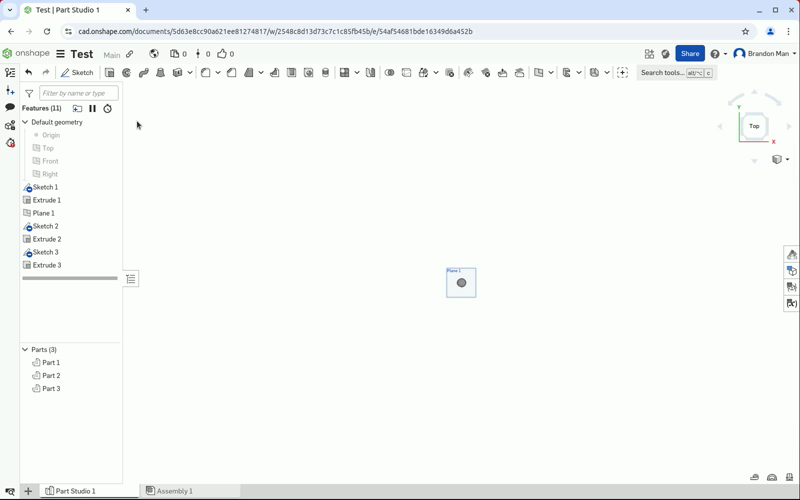
key(shift+7)
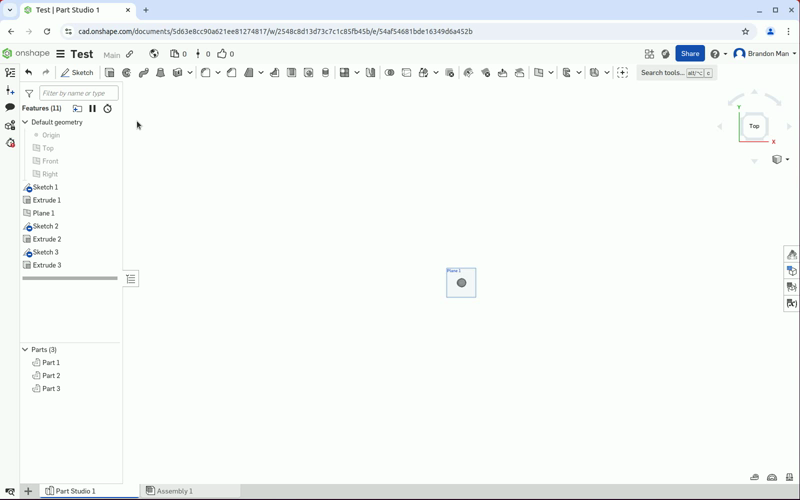
key(up, 3)
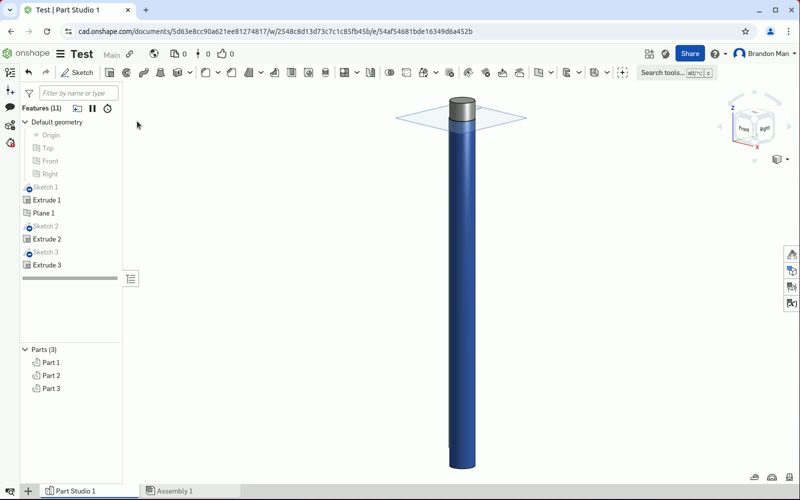
key(left, 3)
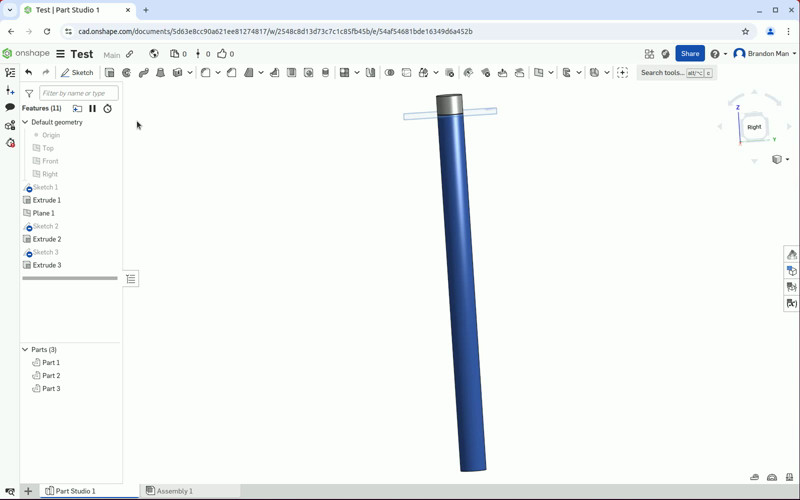
key(right, 3)
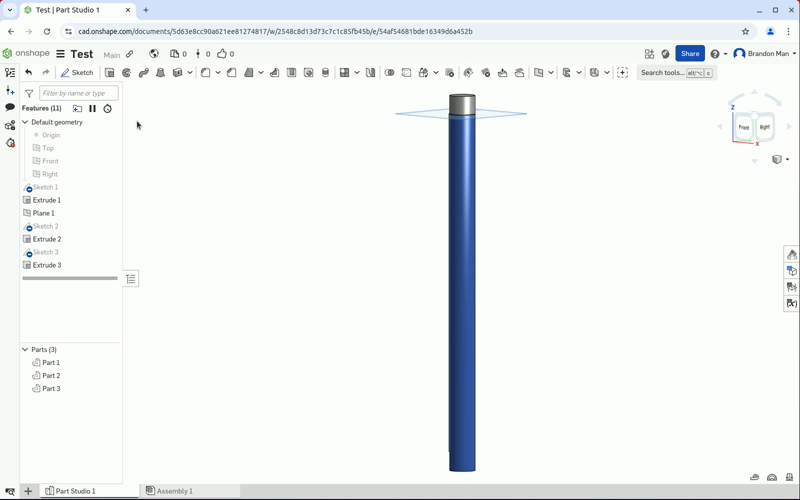
key(down, 3)
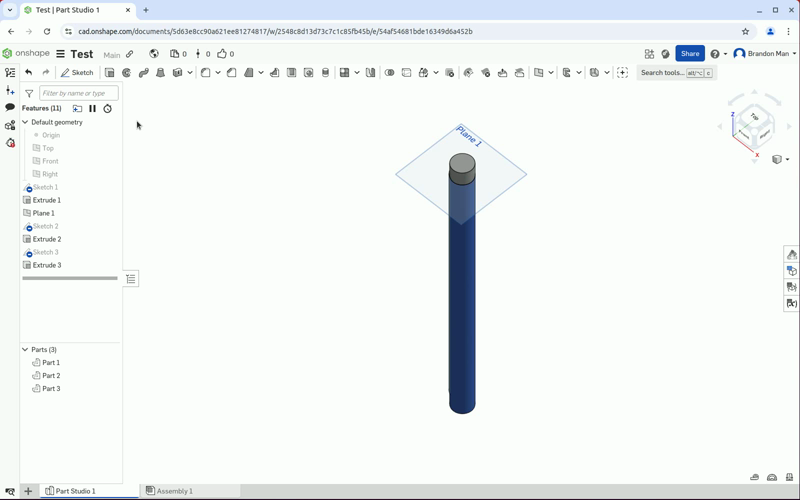
mouse_move(73, 189)
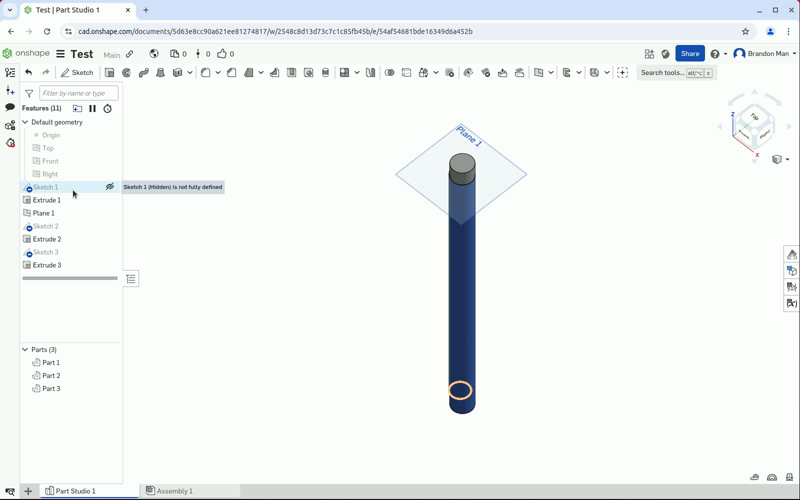
click(73, 189)